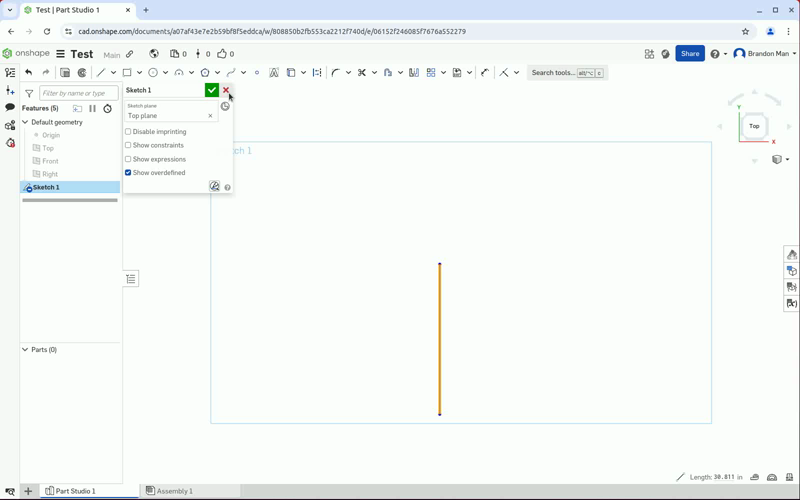
key(shift+h)
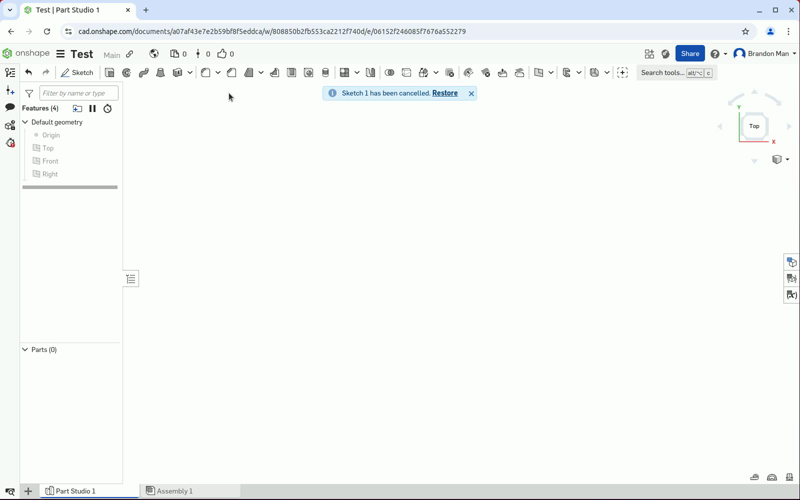
mouse_move(73, 352)
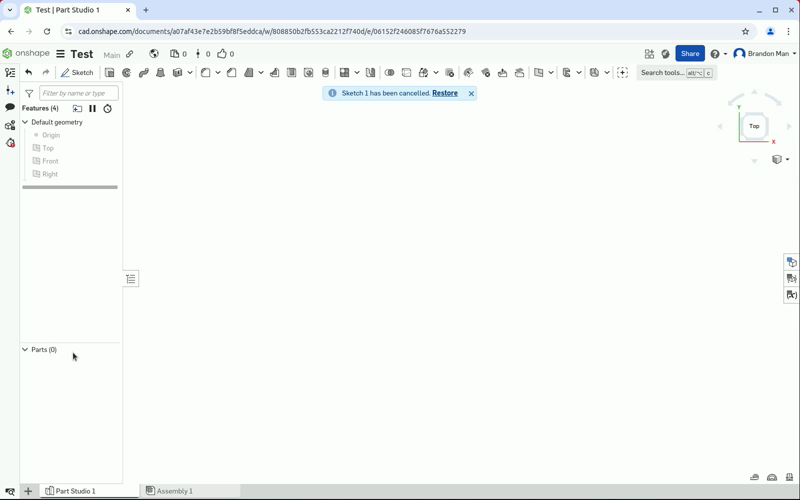
key(y)
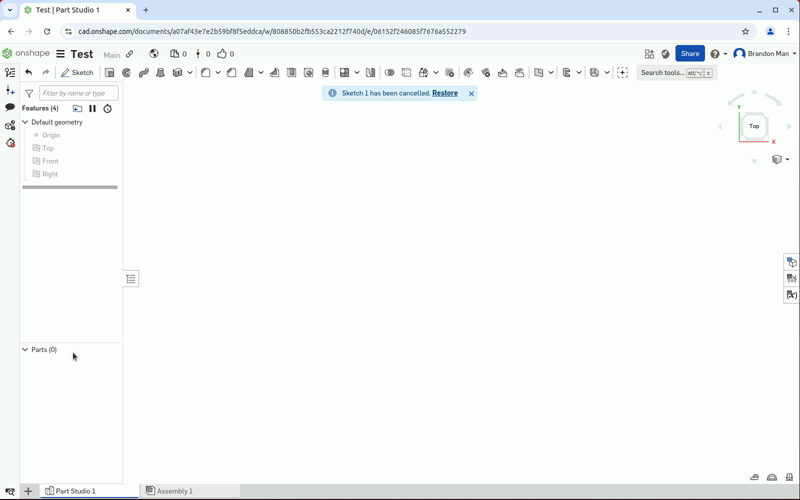
key(shift+p)
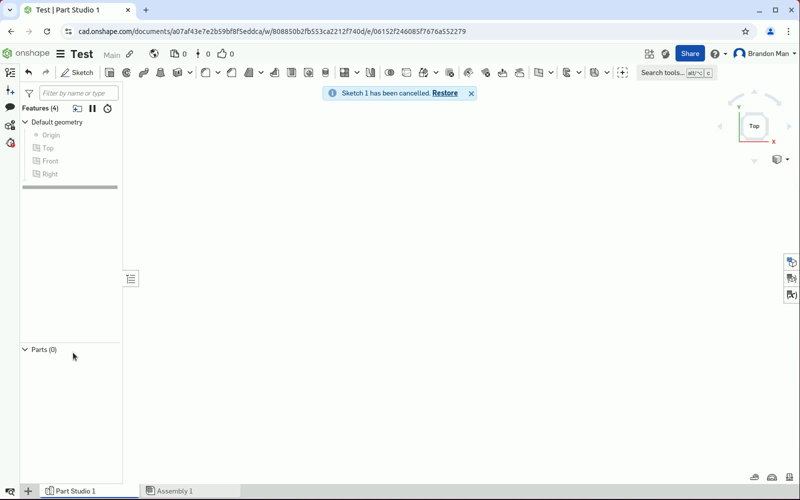
key(space)
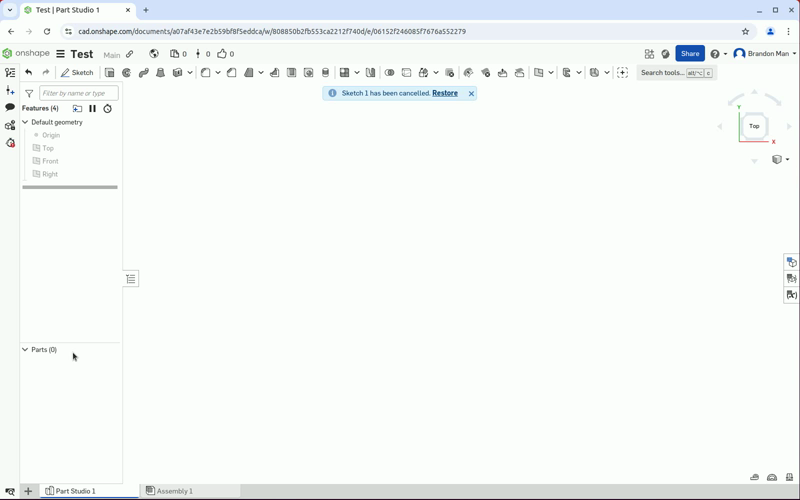
key_down(shift)
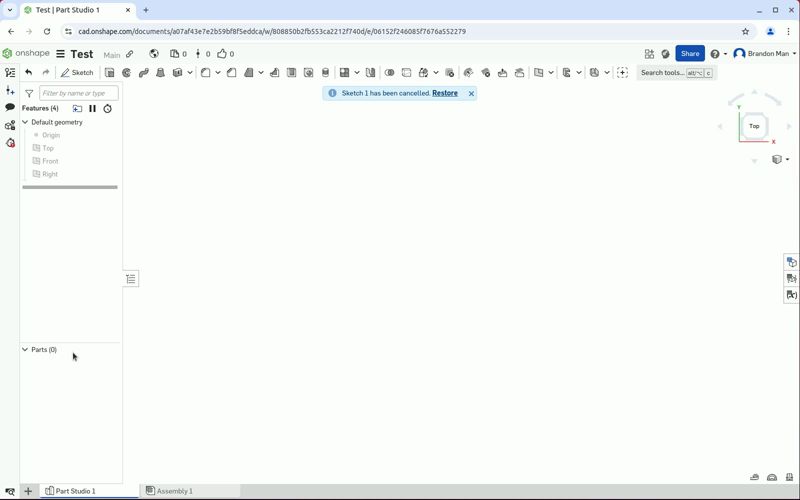
key(up)
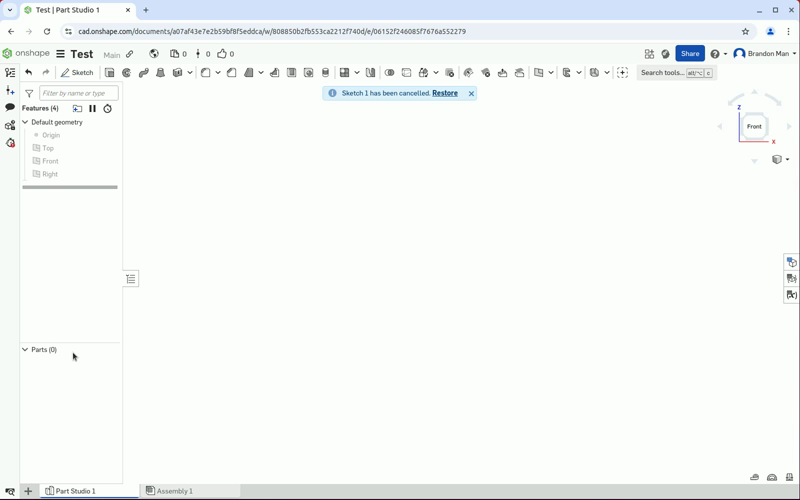
key_up(shift)
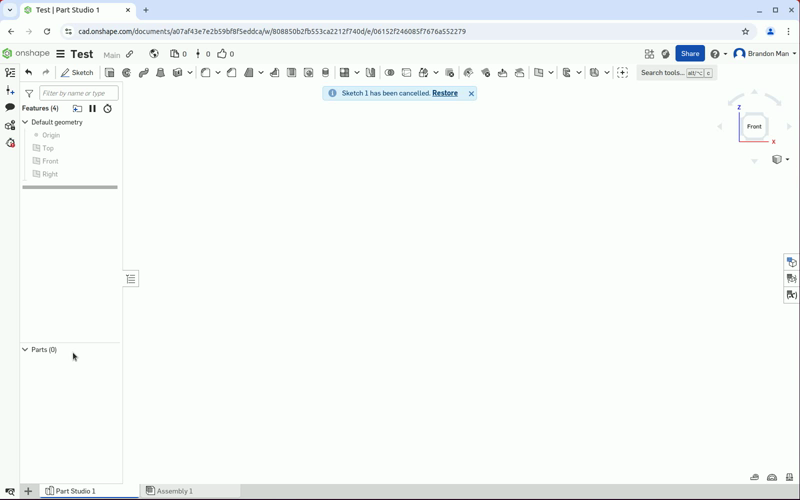
mouse_move(73, 352)
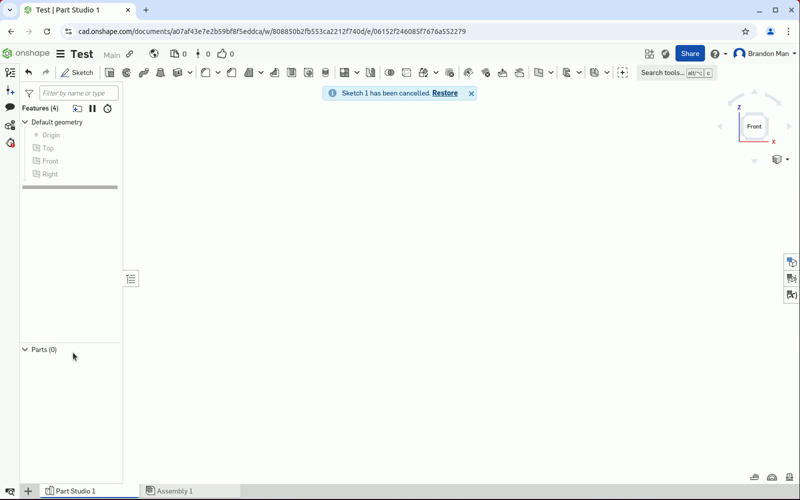
key(shift+y)
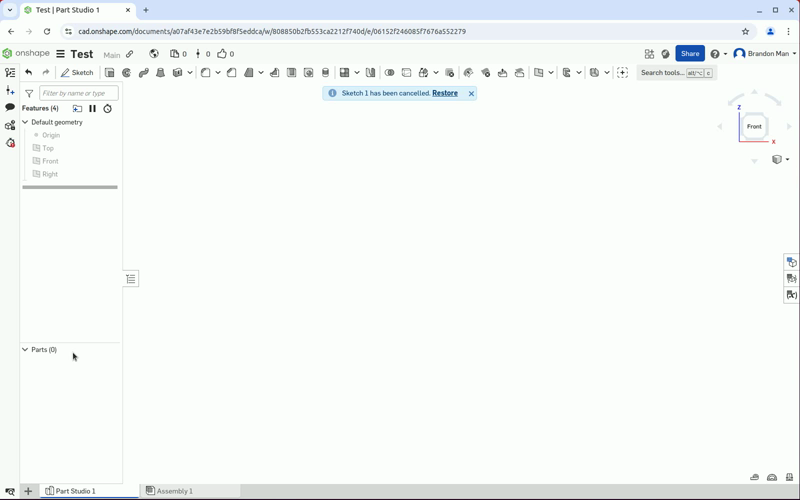
key(shift+s)
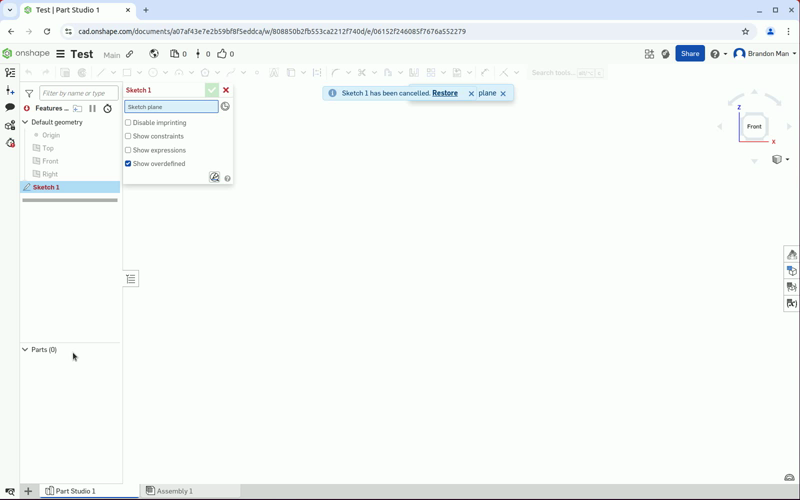
mouse_move(73, 163)
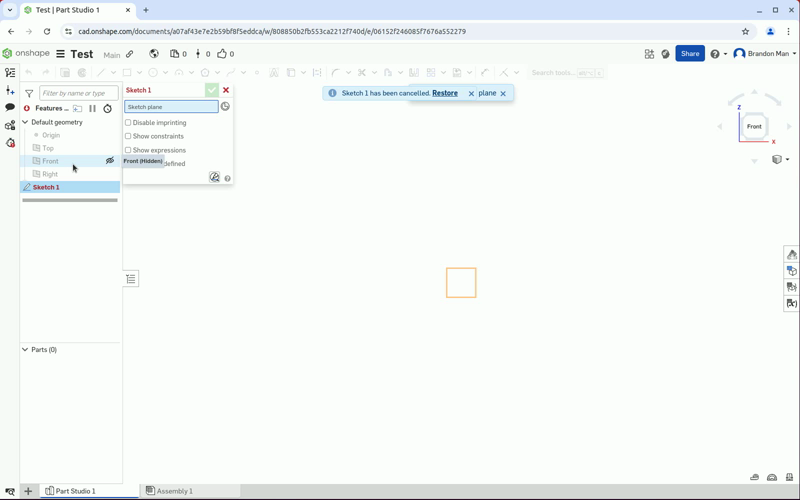
click(73, 163)
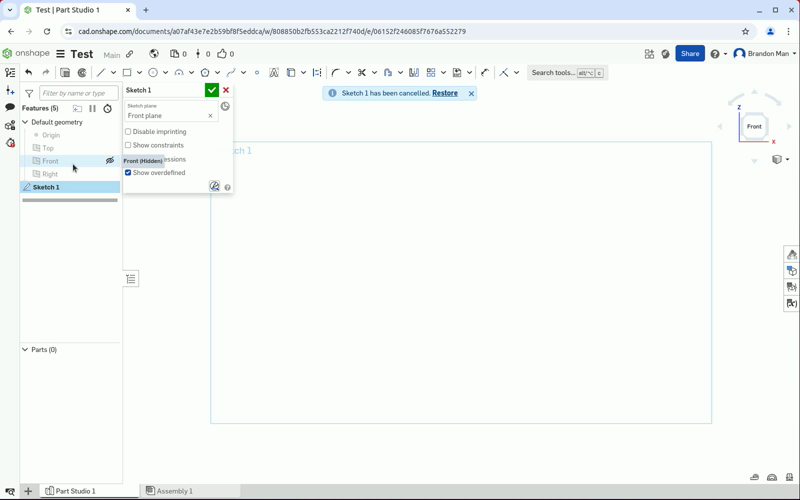
mouse_move(73, 352)
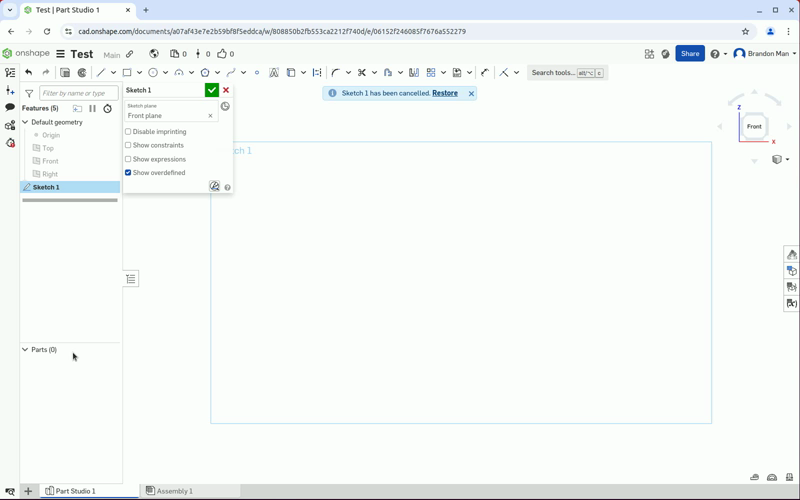
key(y)
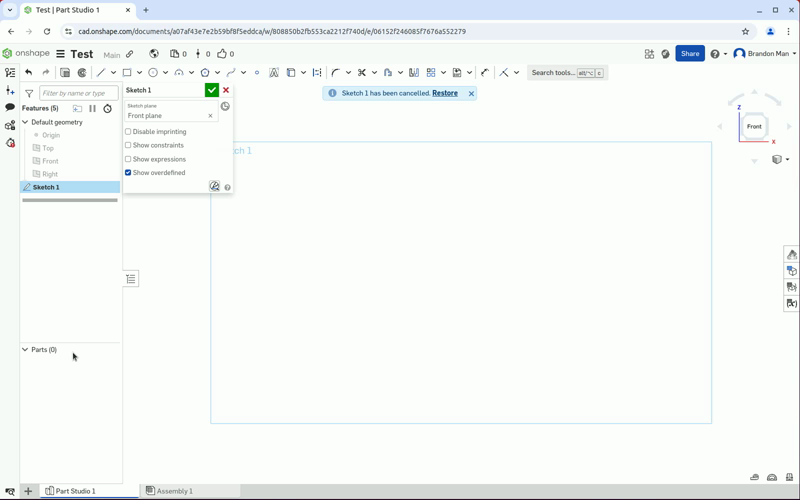
key(l)
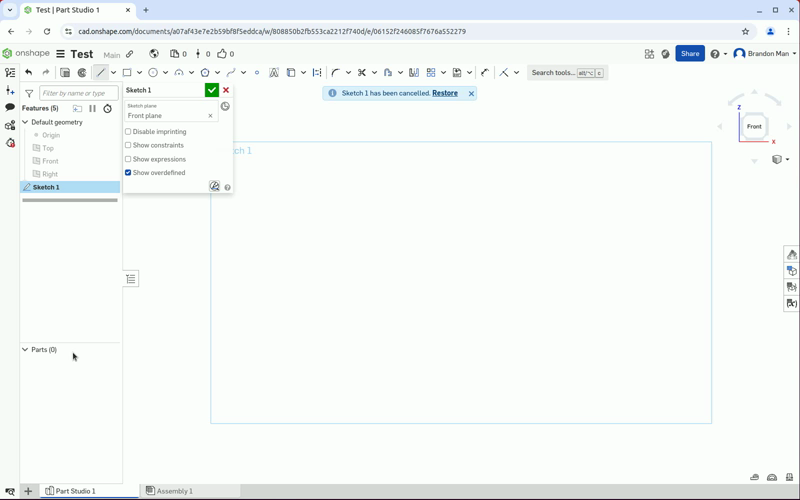
key_down(shift)
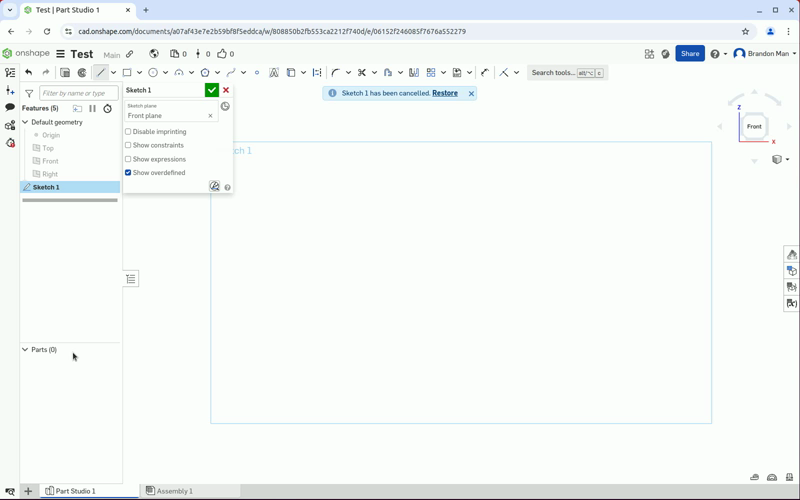
mouse_move(348, 282)
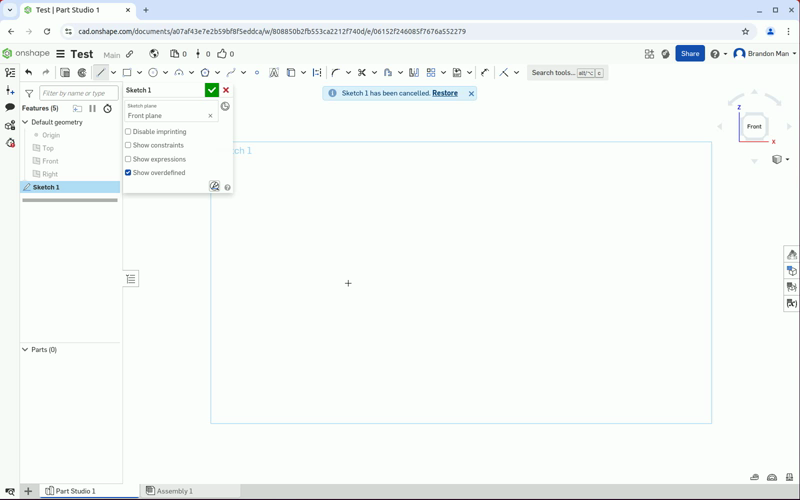
click(348, 282)
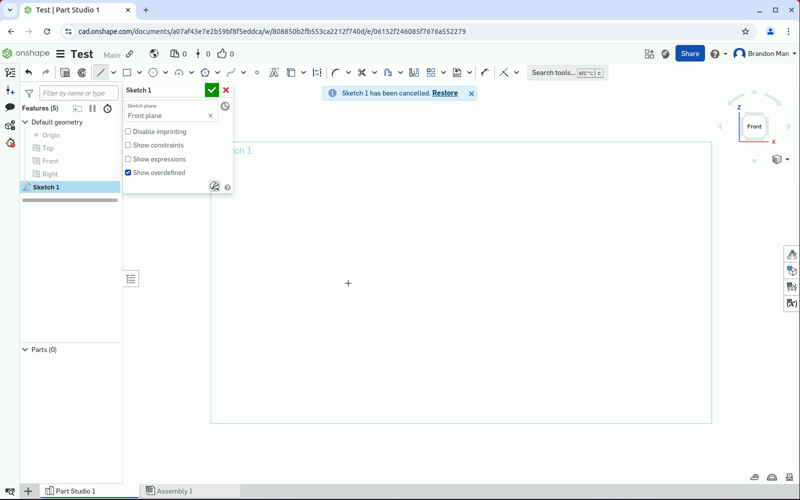
key_up(shift)
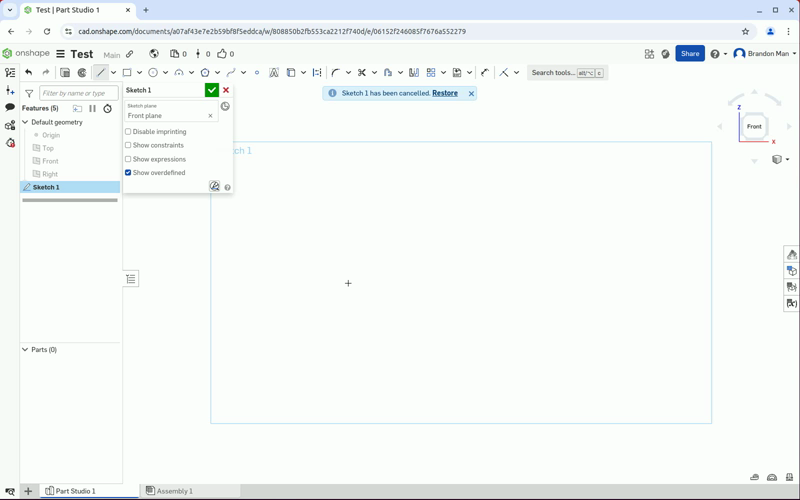
key_down(shift)
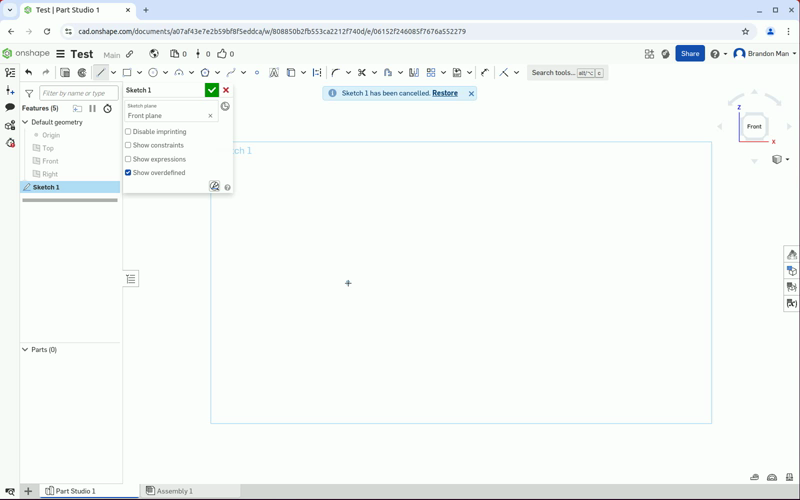
mouse_move(460, 282)
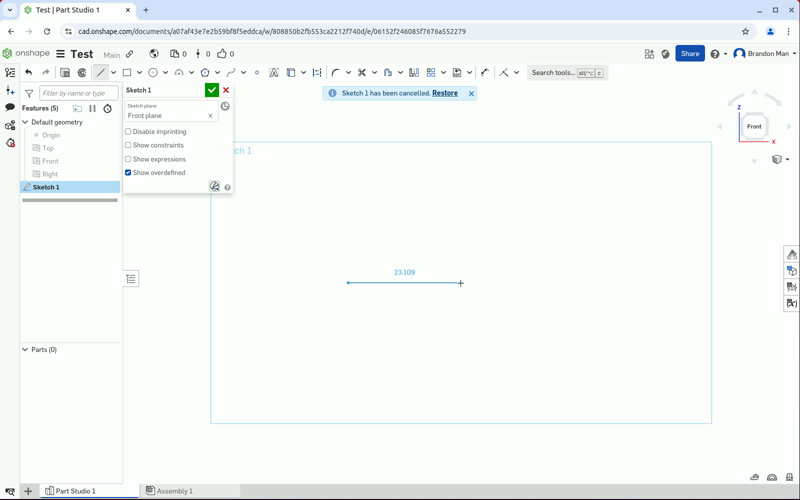
click(460, 282)
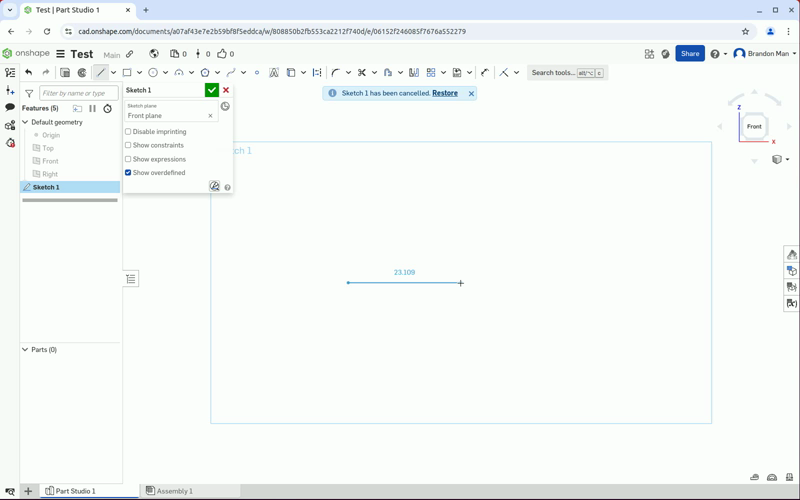
key_up(shift)
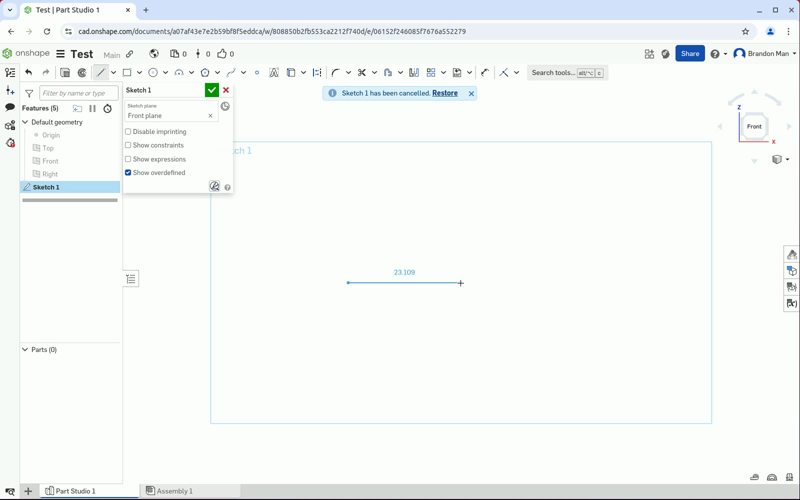
key_down(shift)
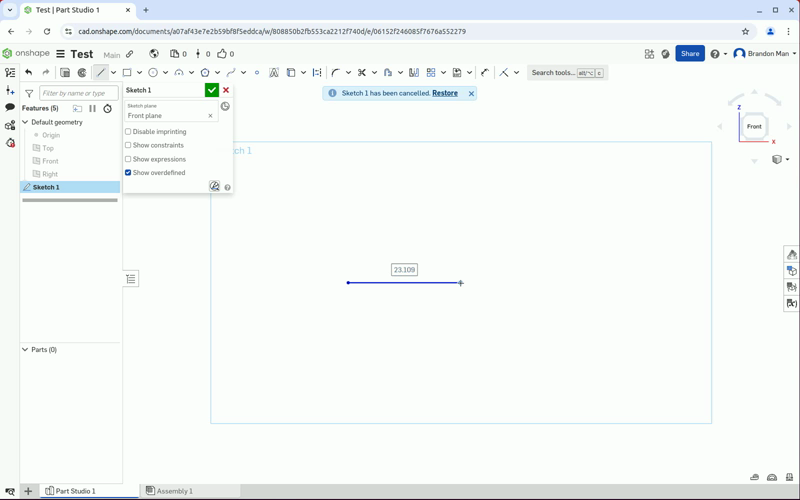
mouse_move(460, 170)
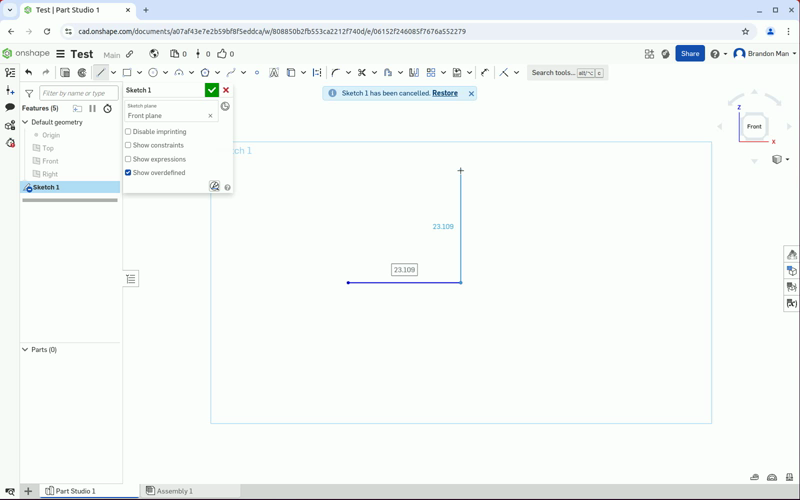
click(460, 170)
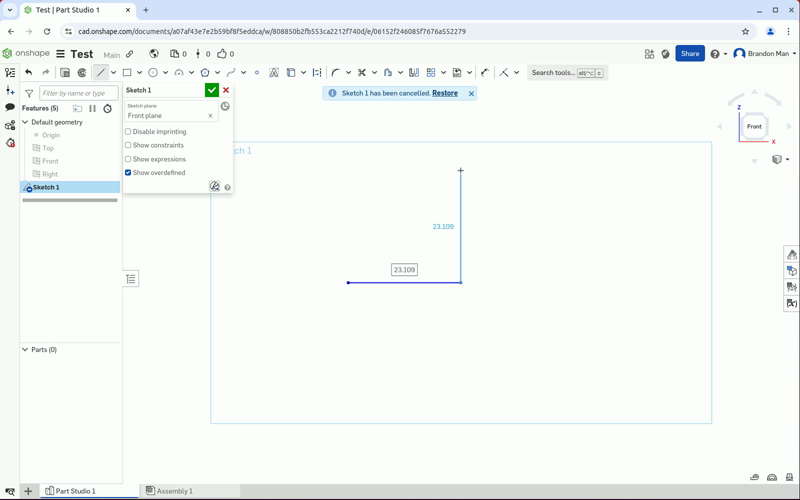
key_up(shift)
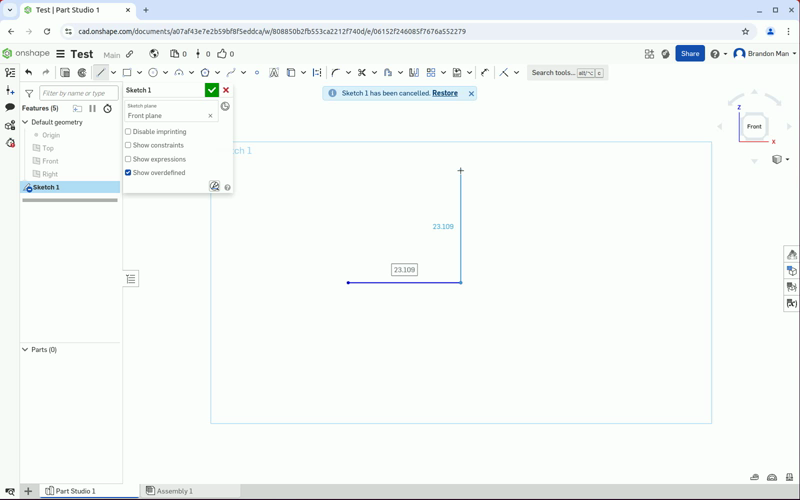
key_down(shift)
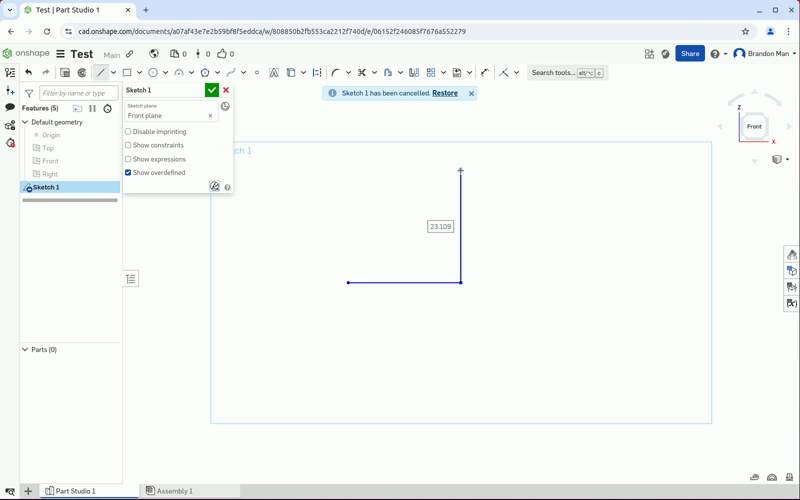
mouse_move(348, 170)
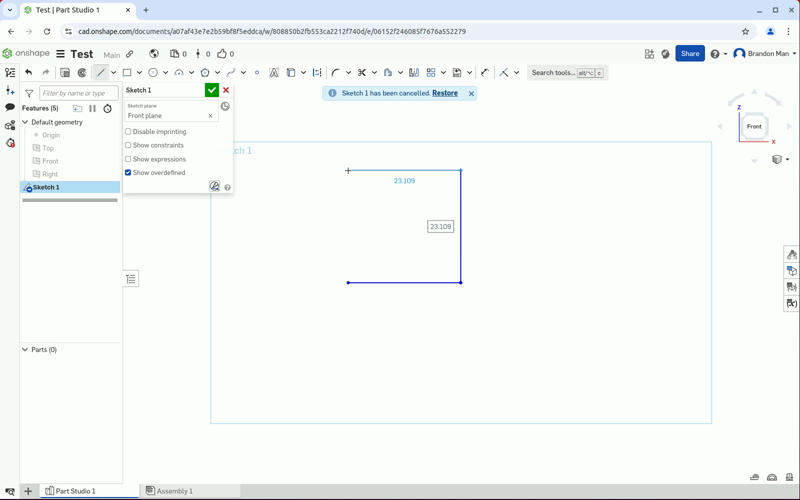
click(348, 170)
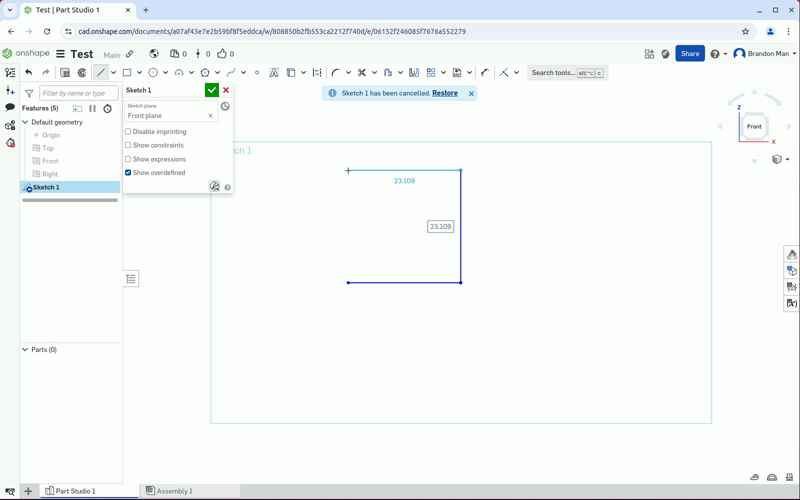
key_up(shift)
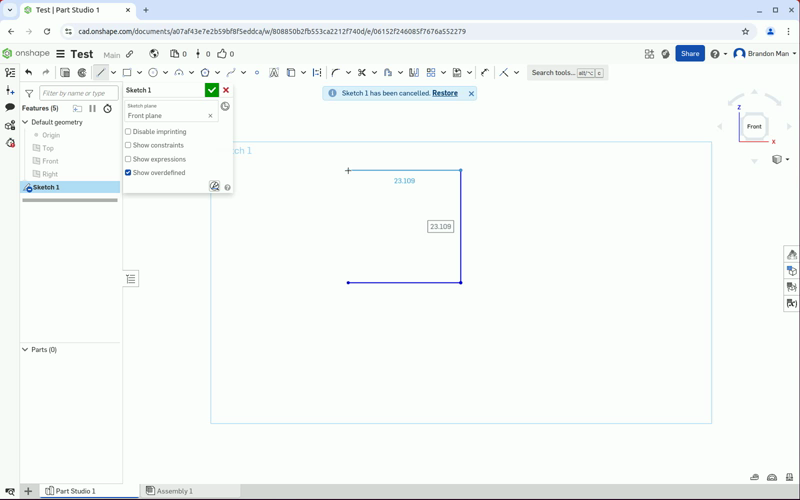
key_down(shift)
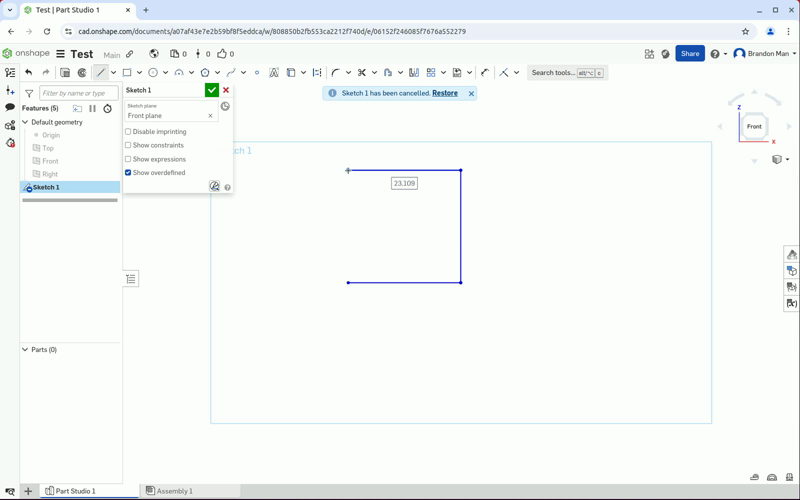
mouse_move(348, 282)
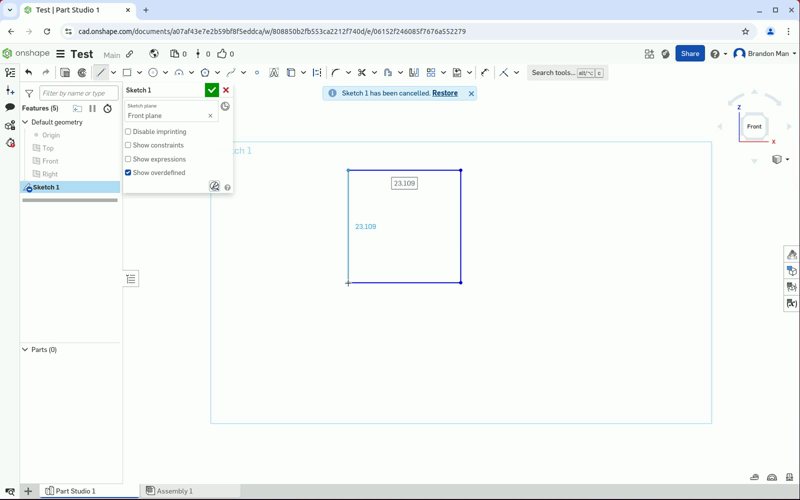
key_up(shift)
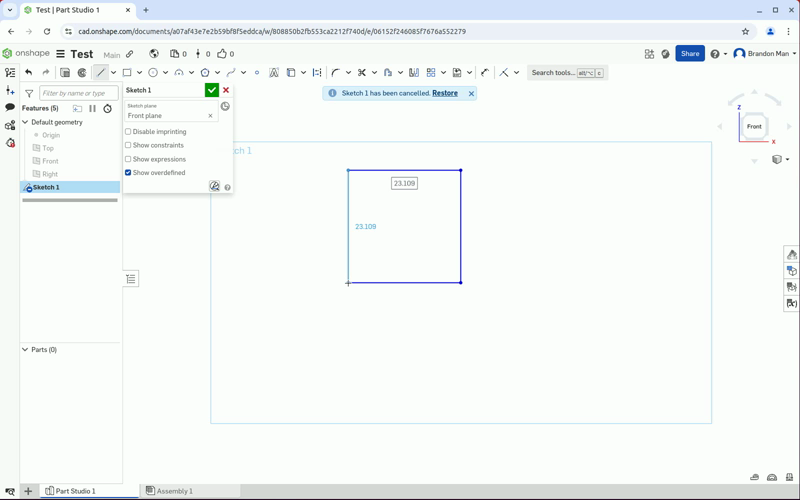
click(348, 282)
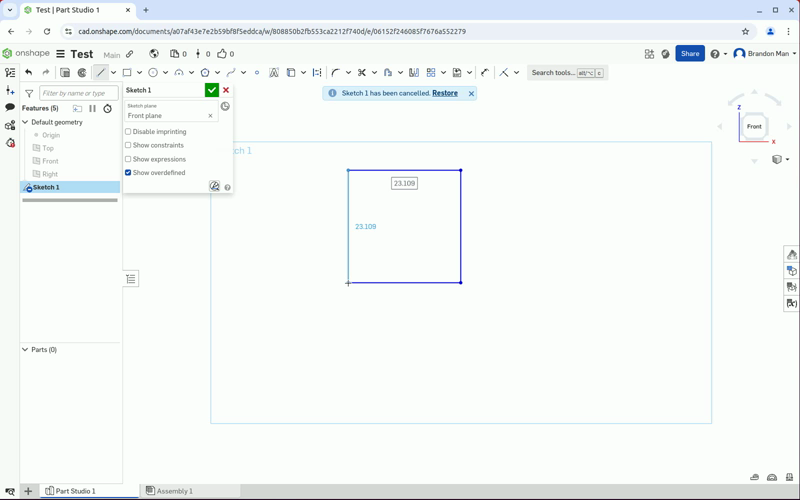
key(esc)
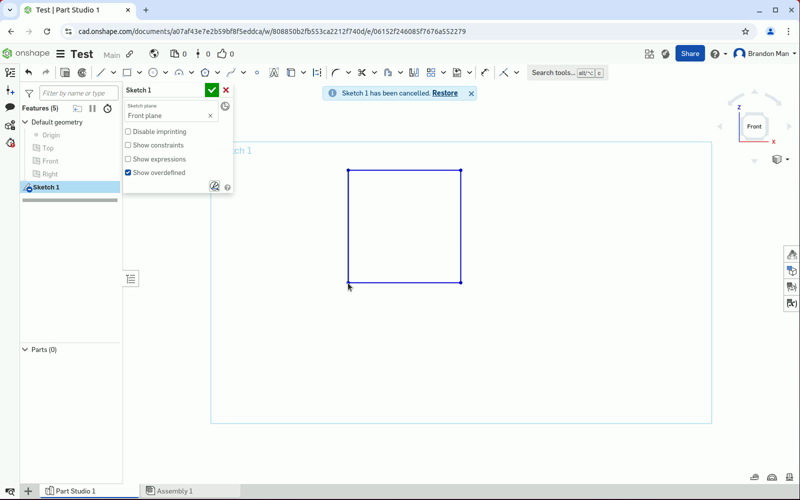
mouse_move(400, 255)
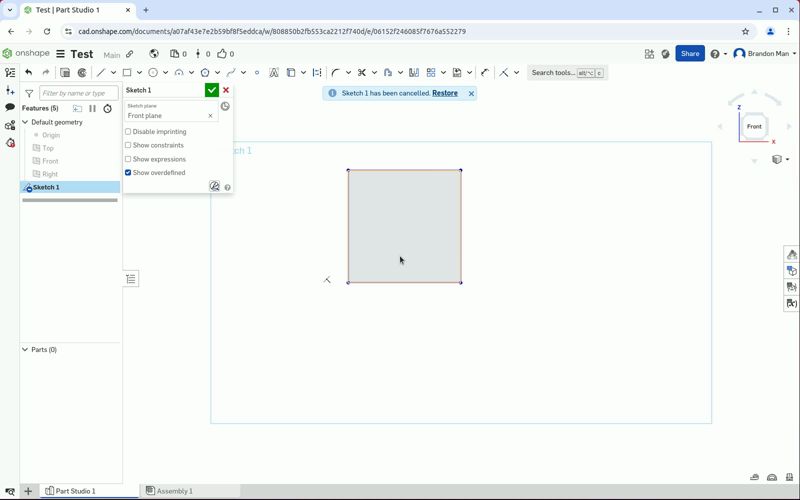
click(400, 255)
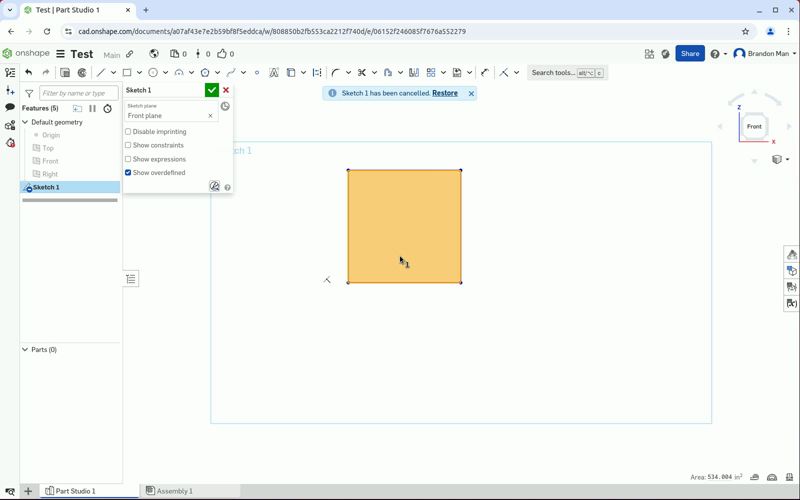
mouse_move(73, 352)
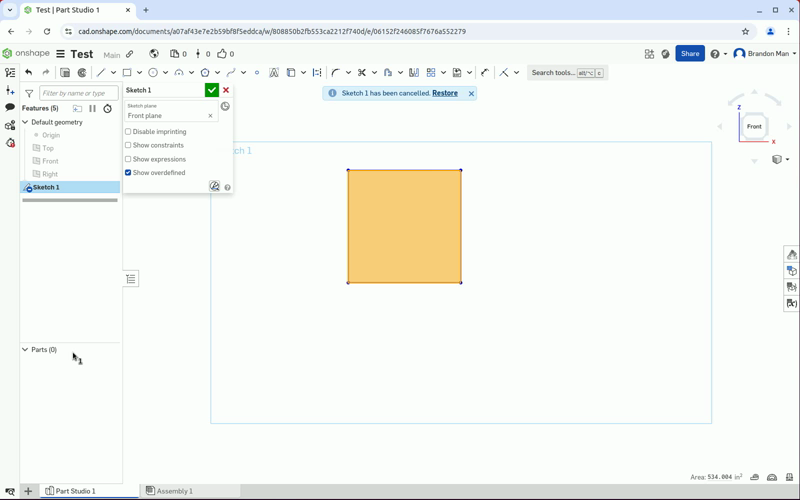
key(shift+y)
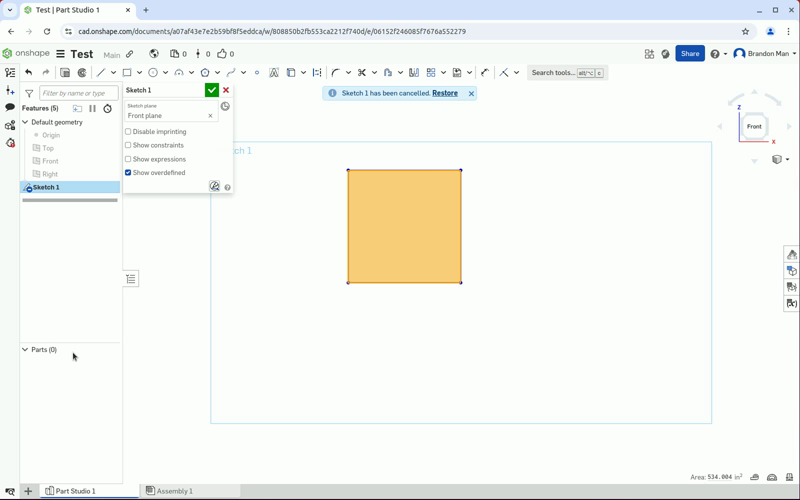
key(shift+e)
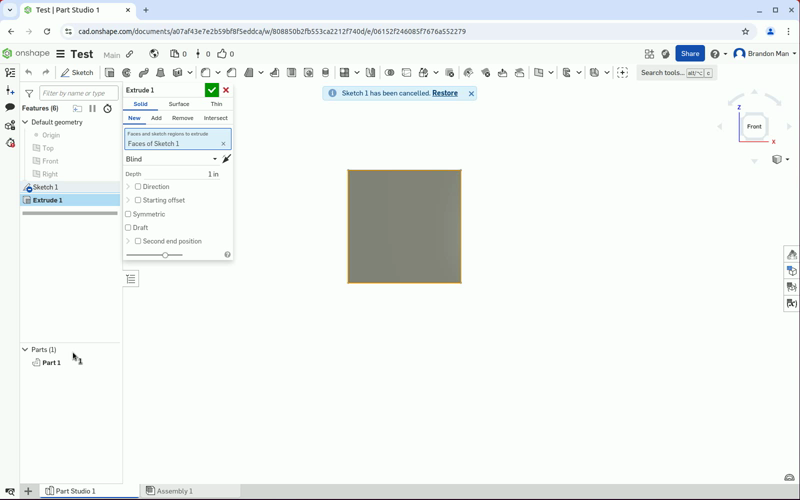
mouse_move(143, 106)
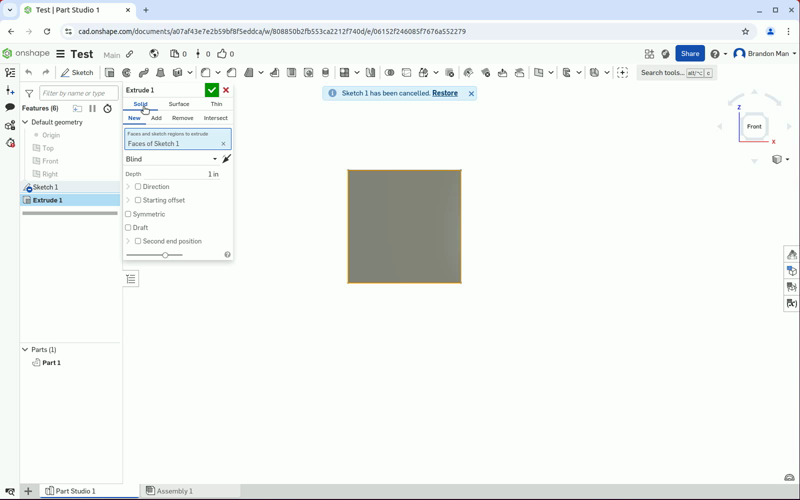
click(143, 106)
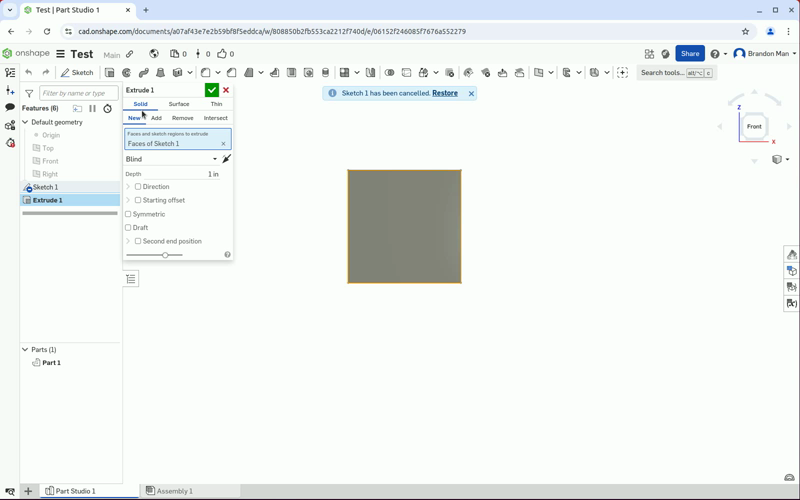
mouse_move(137, 120)
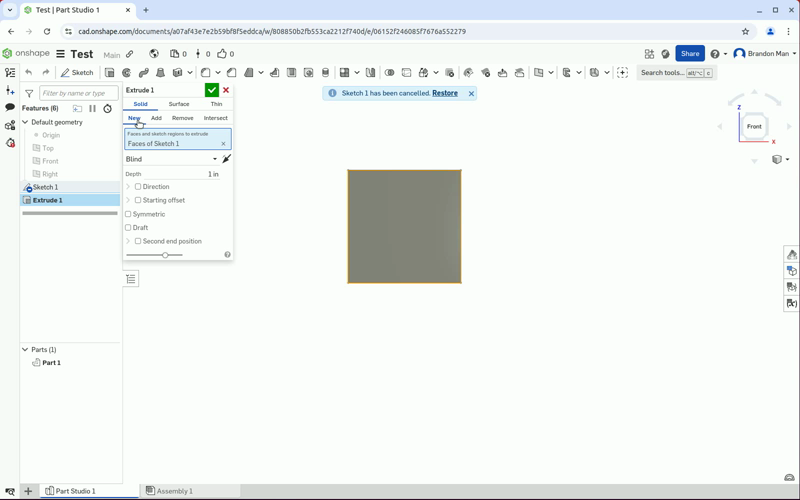
click(137, 120)
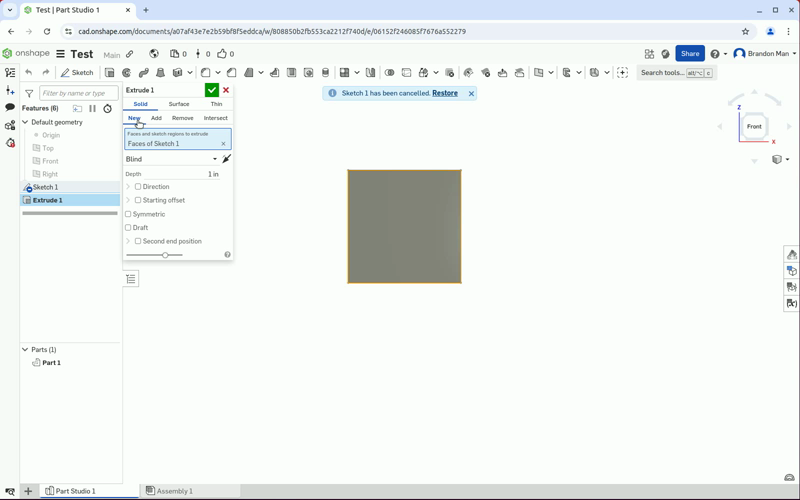
key(tab, 4)
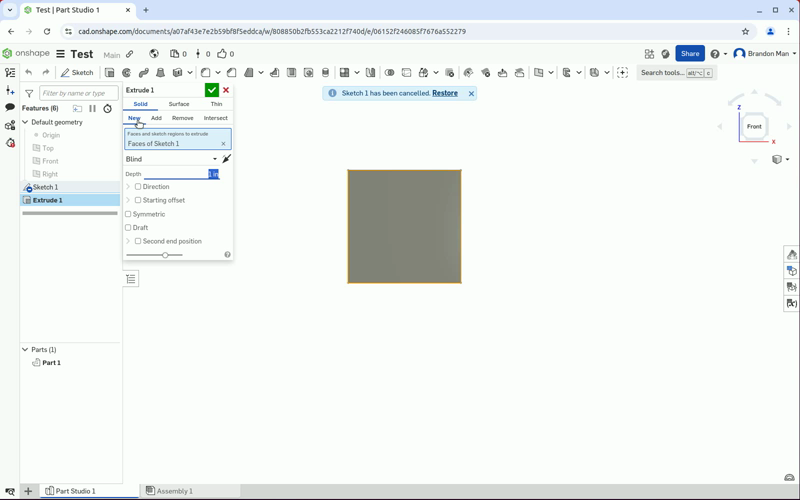
text(23.108)
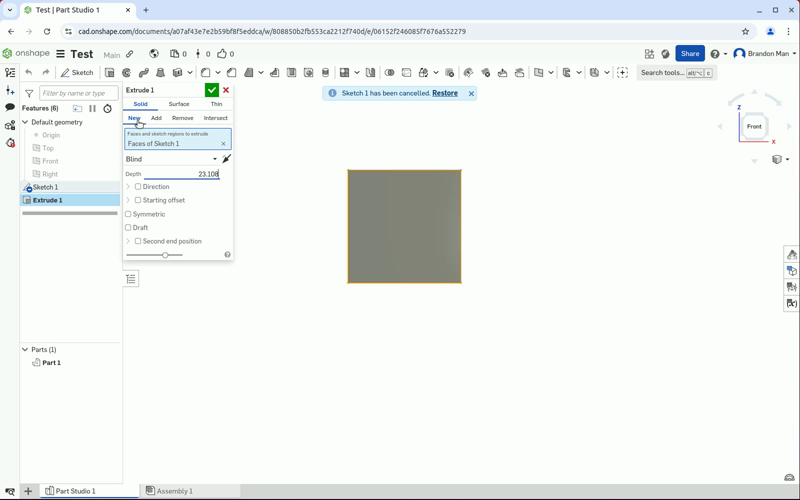
key(enter)
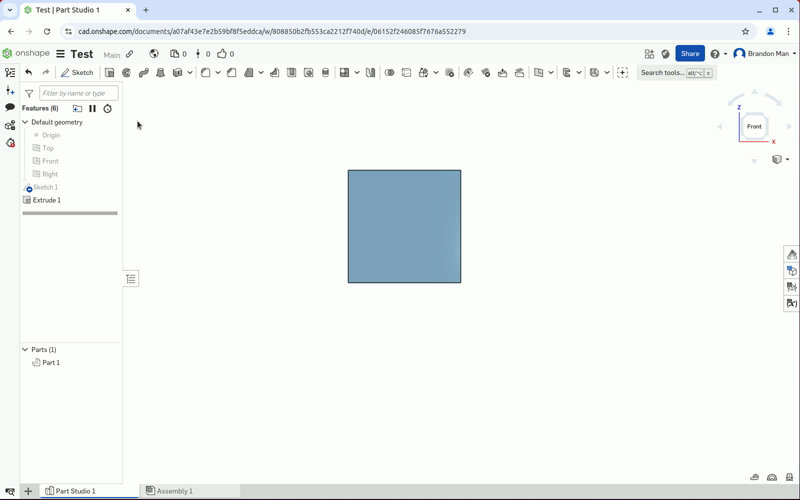
key(shift+h)
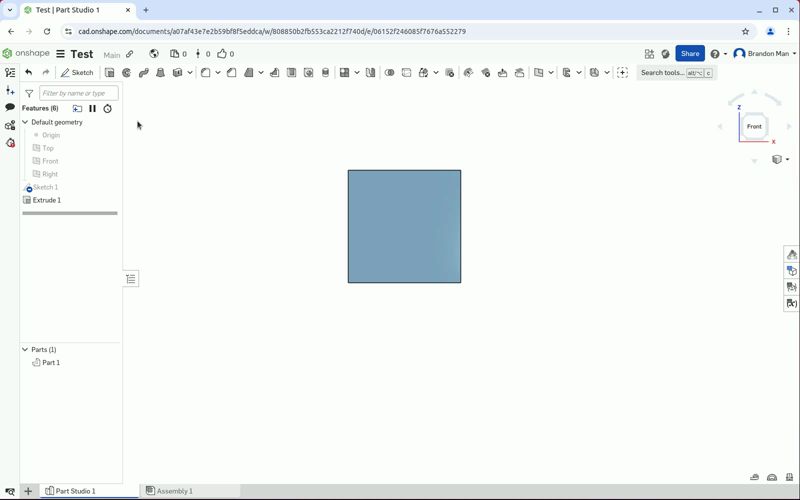
key(shift+h)
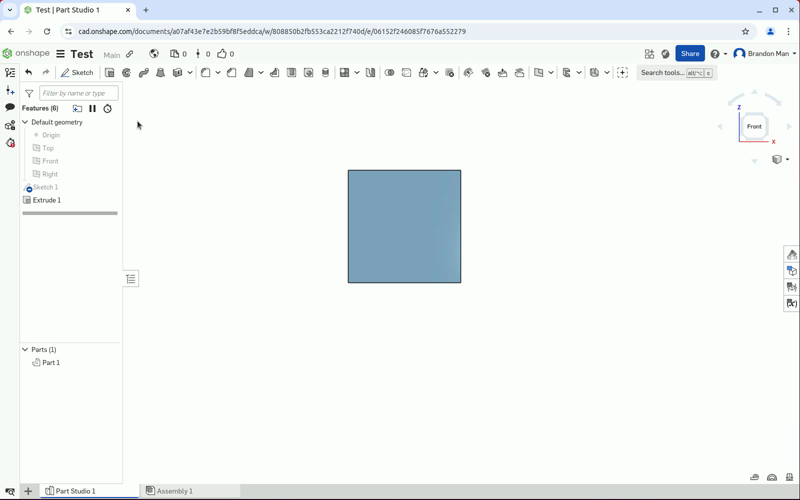
mouse_move(73, 189)
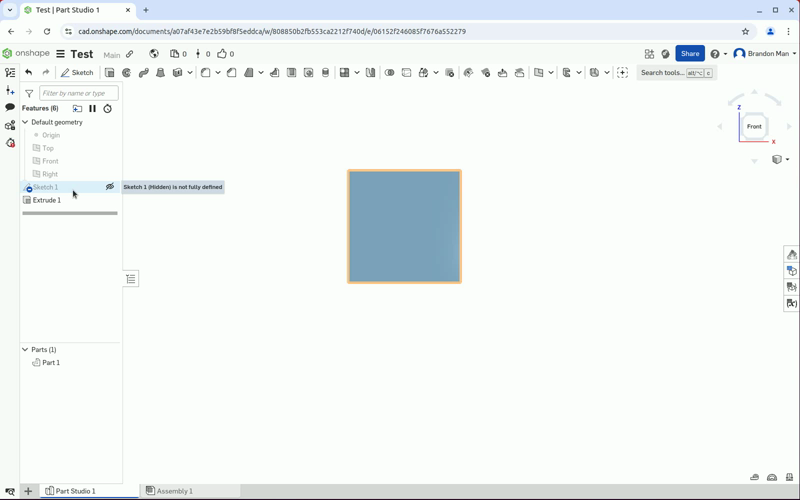
click(73, 189)
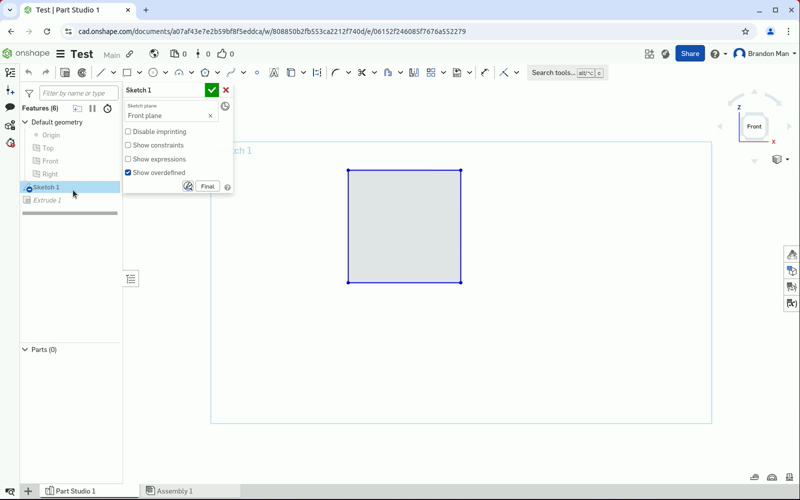
mouse_move(229, 92)
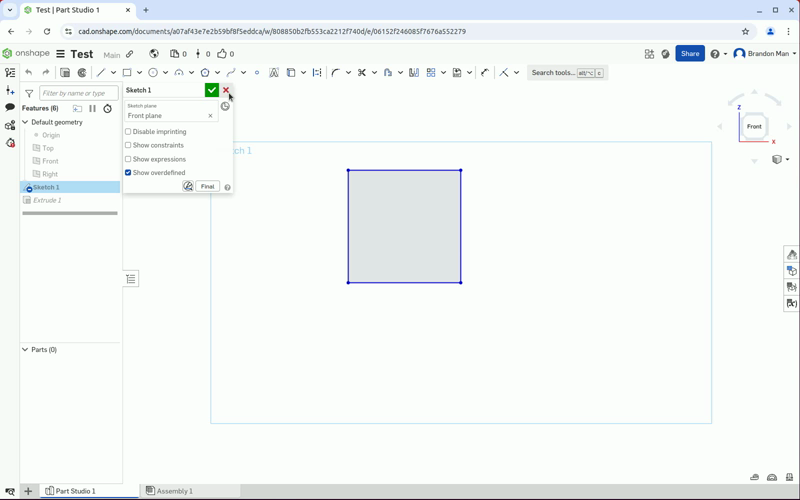
click(229, 92)
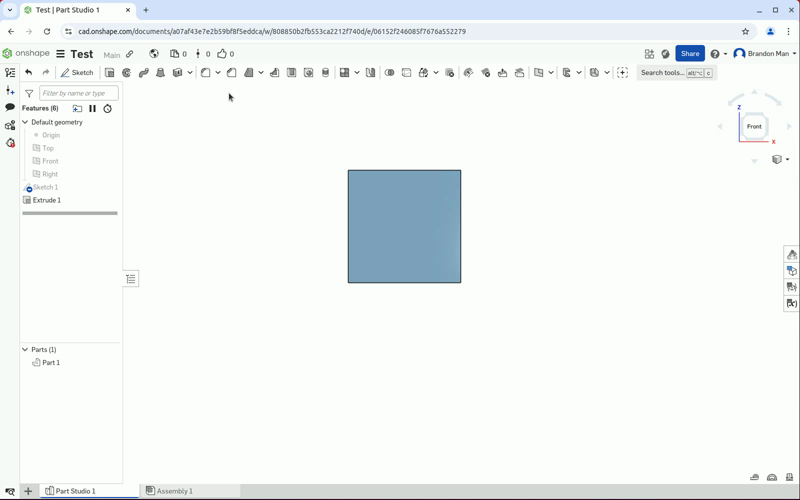
mouse_move(541, 75)
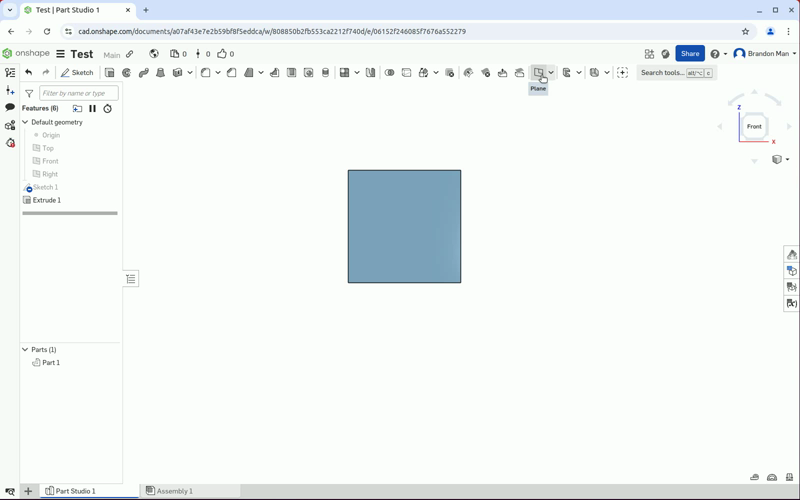
click(541, 75)
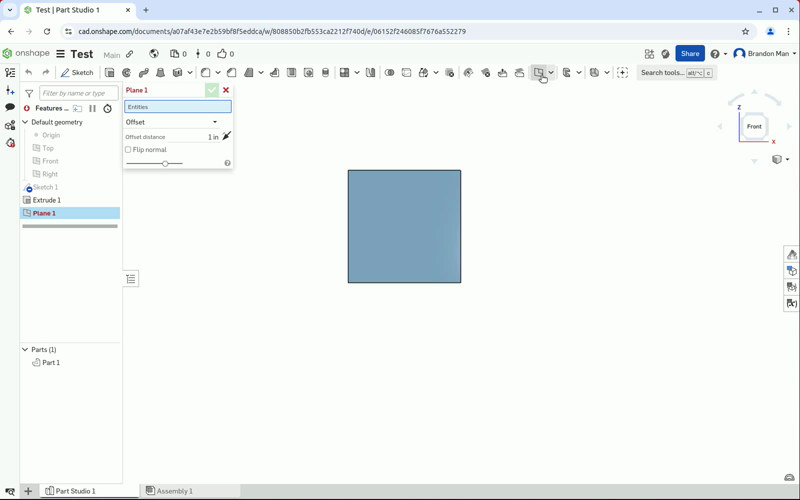
mouse_move(73, 163)
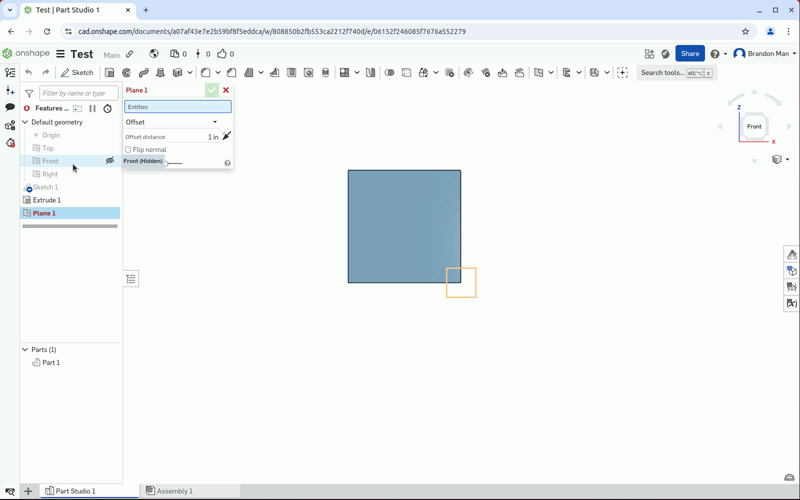
click(73, 163)
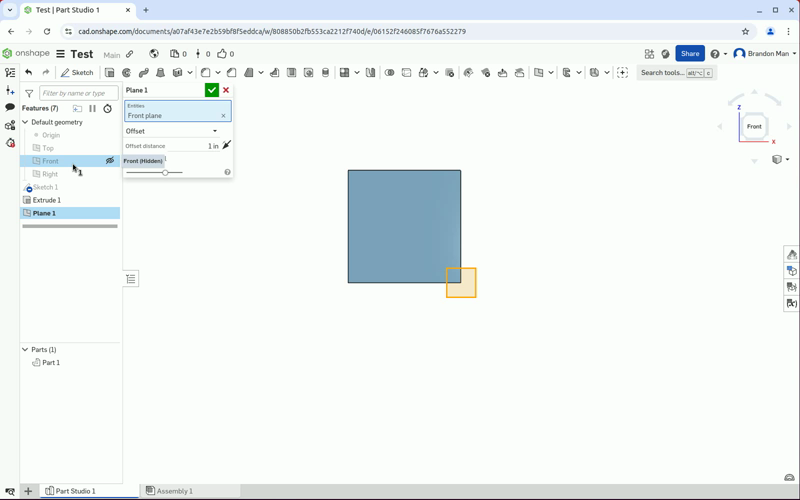
key(tab, 2)
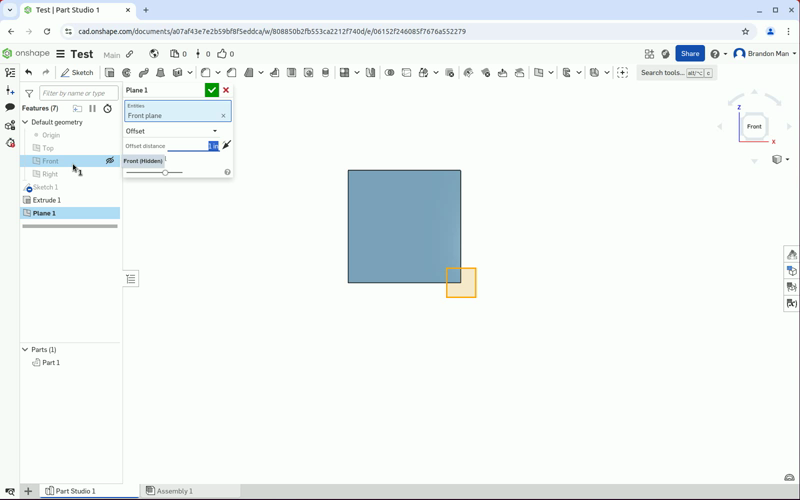
text(23.108)
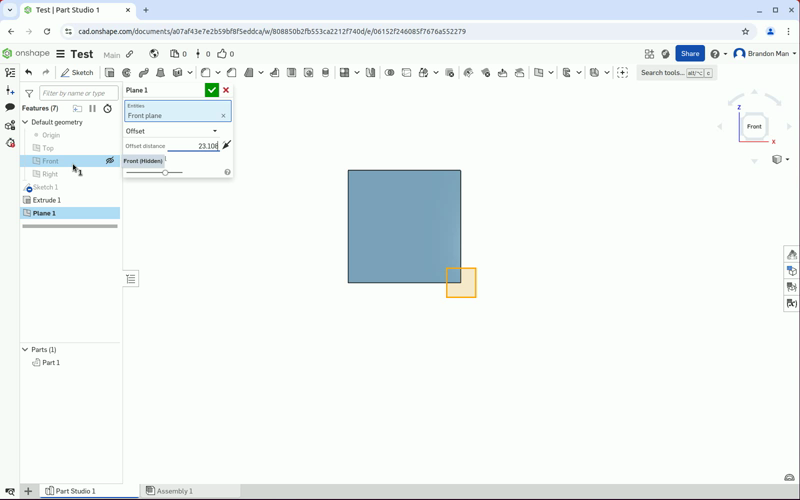
key(enter, 2)
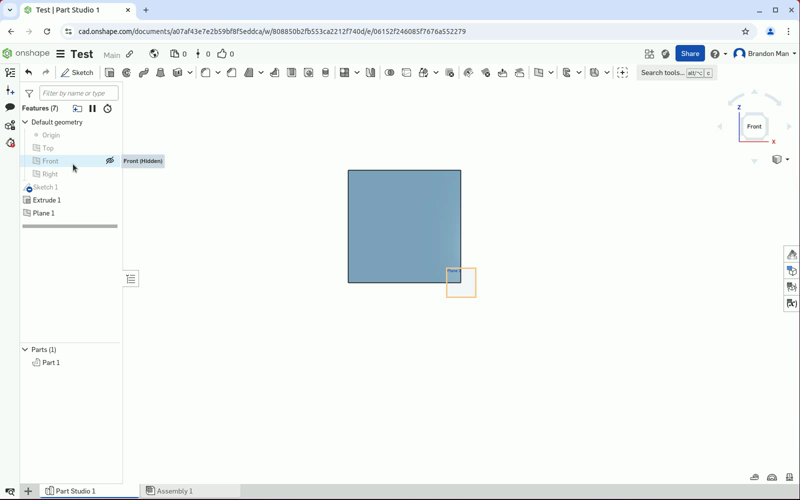
key(shift+s)
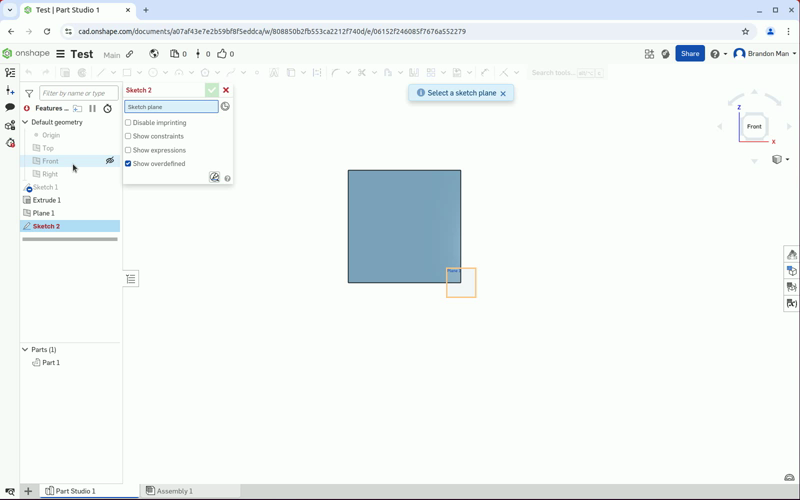
mouse_move(73, 215)
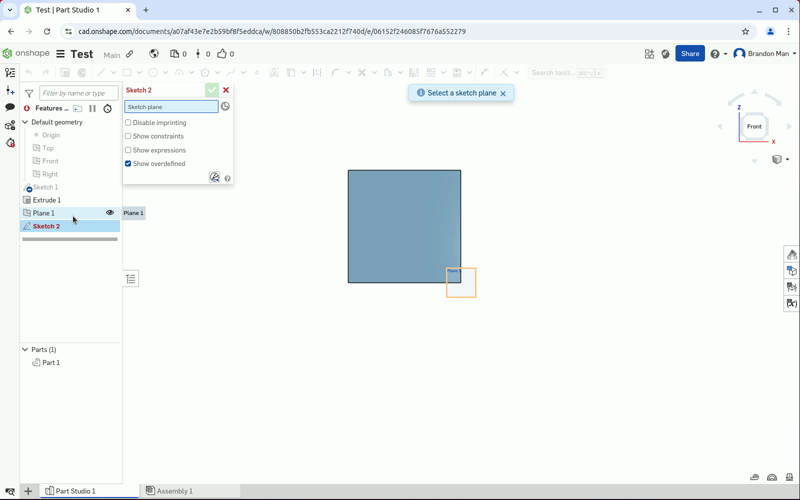
click(73, 215)
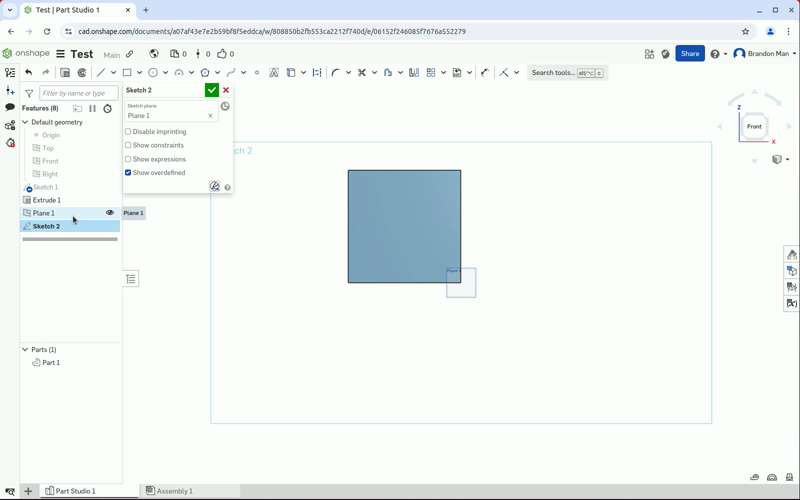
mouse_move(73, 352)
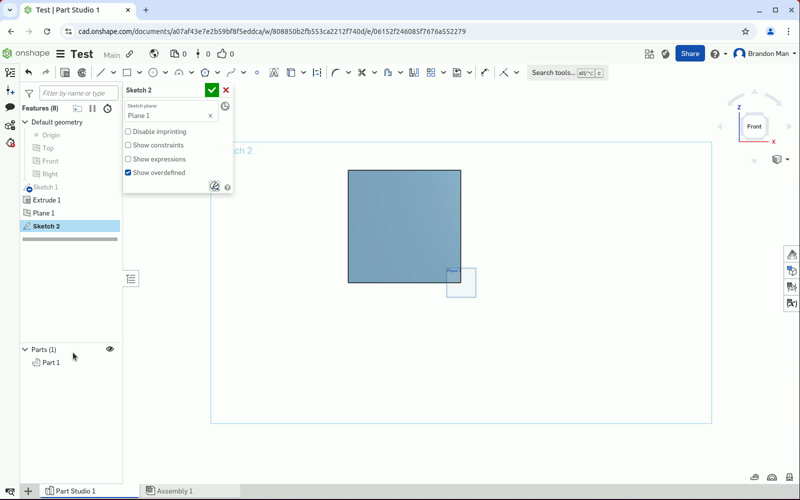
key(y)
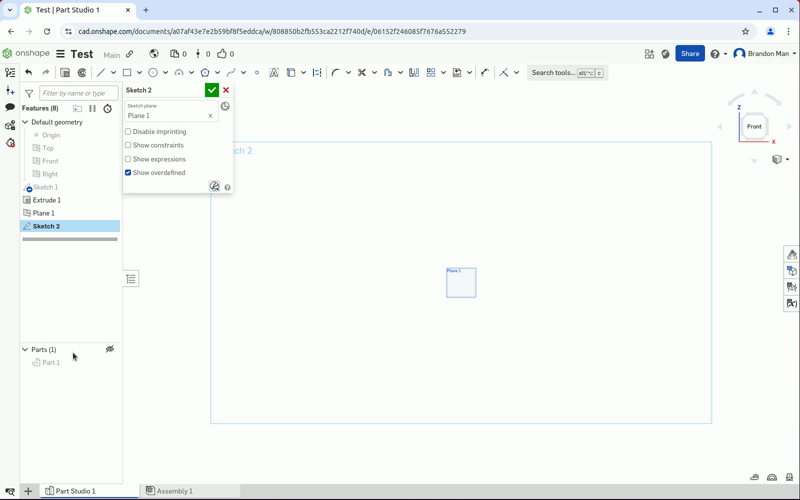
key(l)
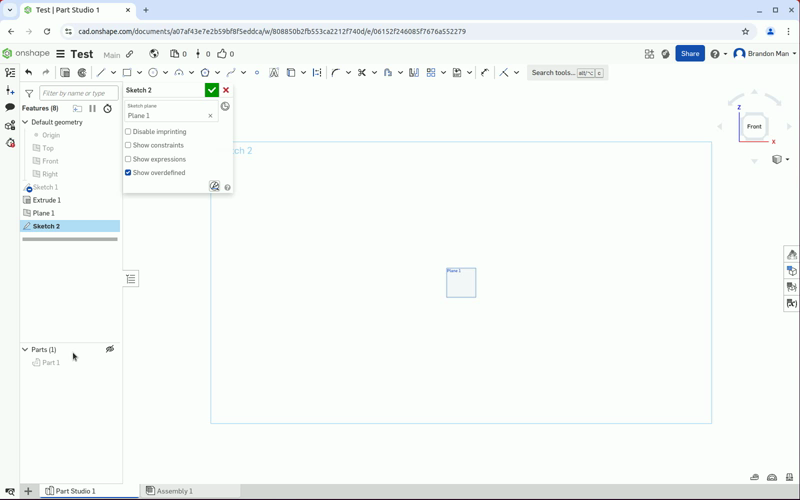
key_down(shift)
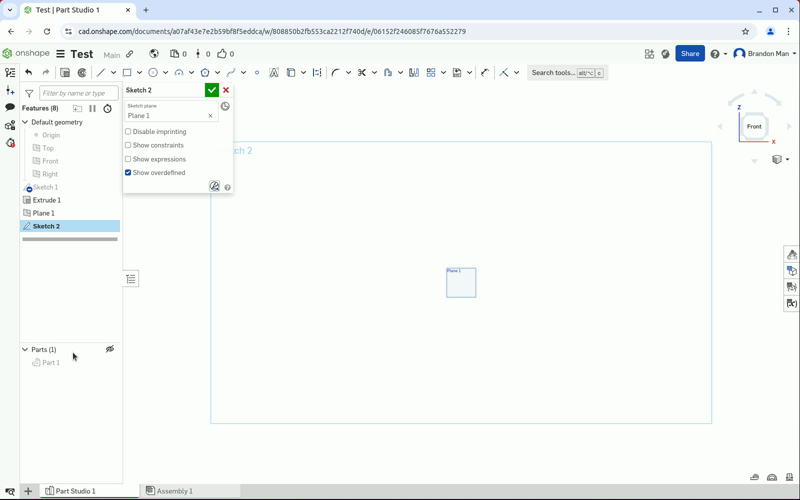
mouse_move(389, 245)
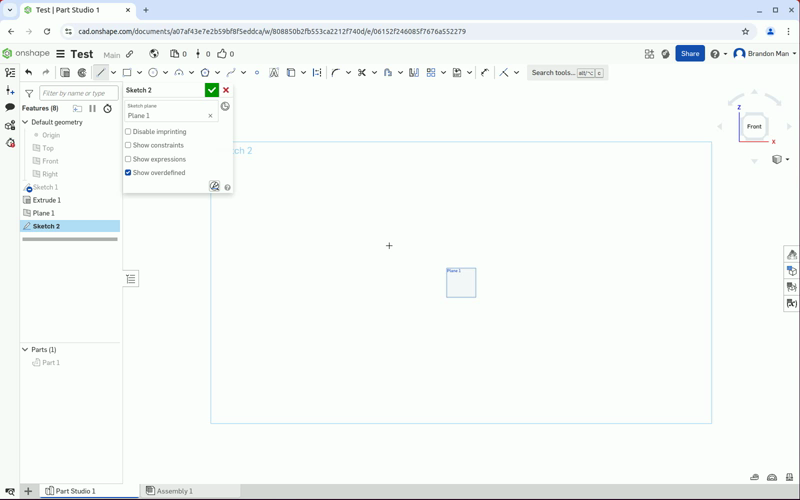
click(389, 245)
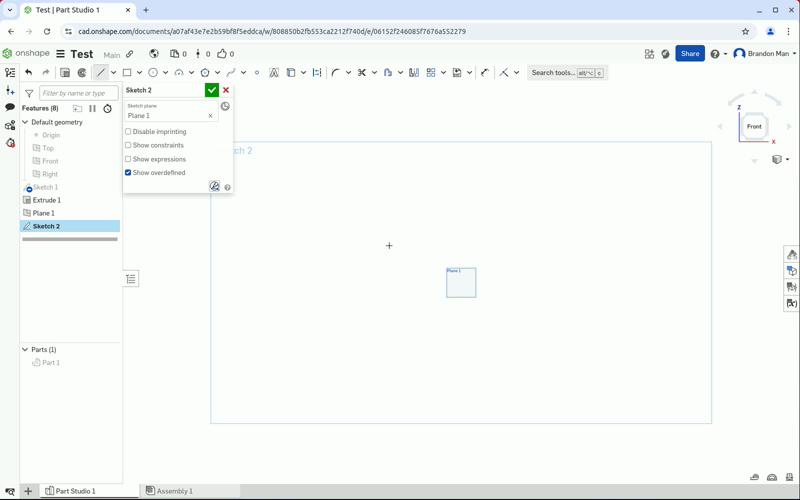
key_up(shift)
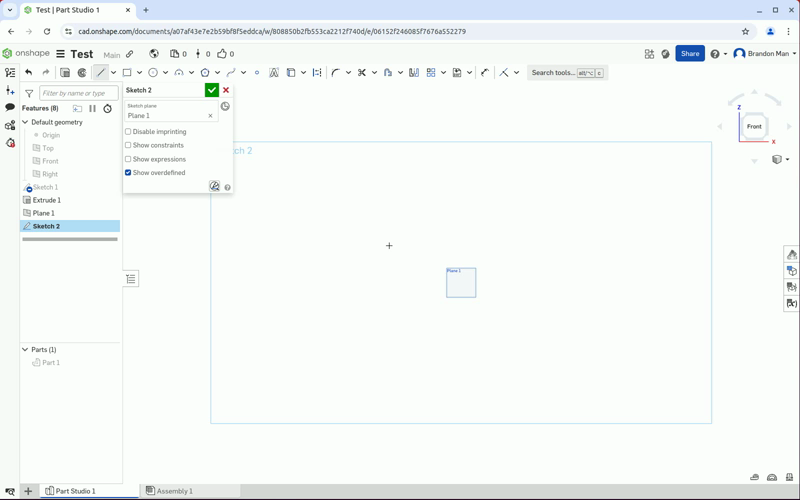
key_down(shift)
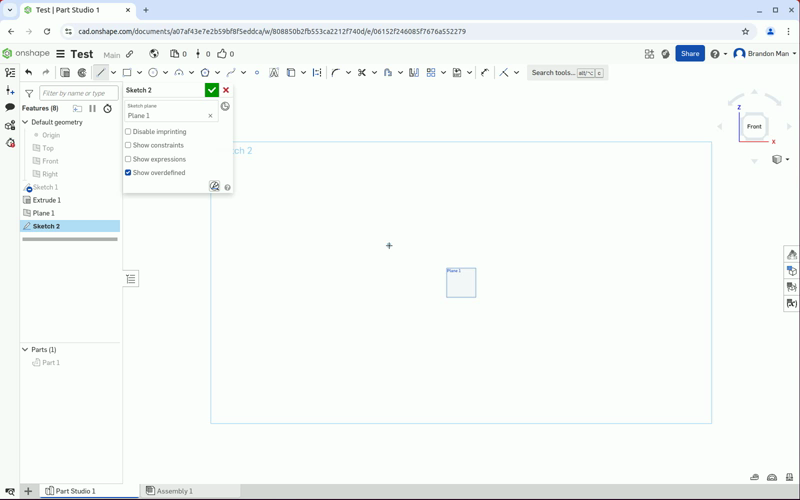
mouse_move(419, 245)
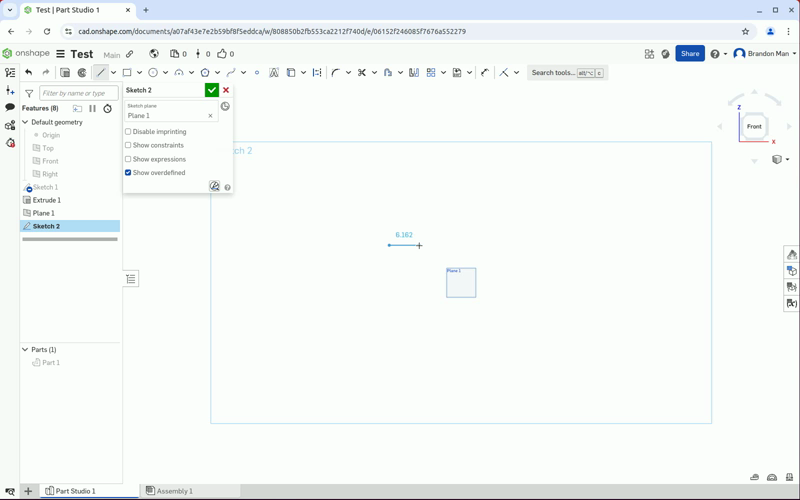
mouse_move(427, 245)
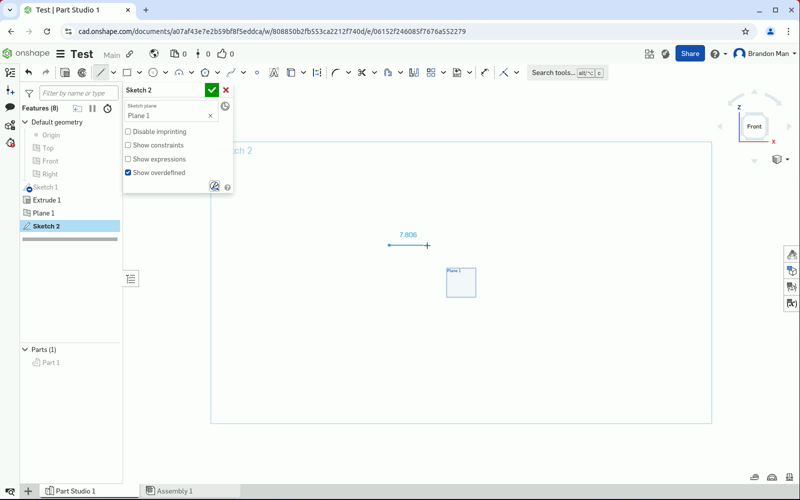
click(427, 245)
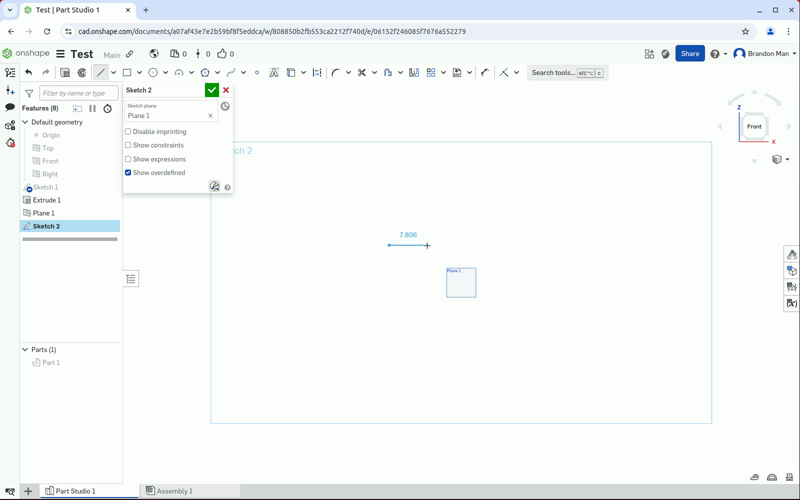
key_up(shift)
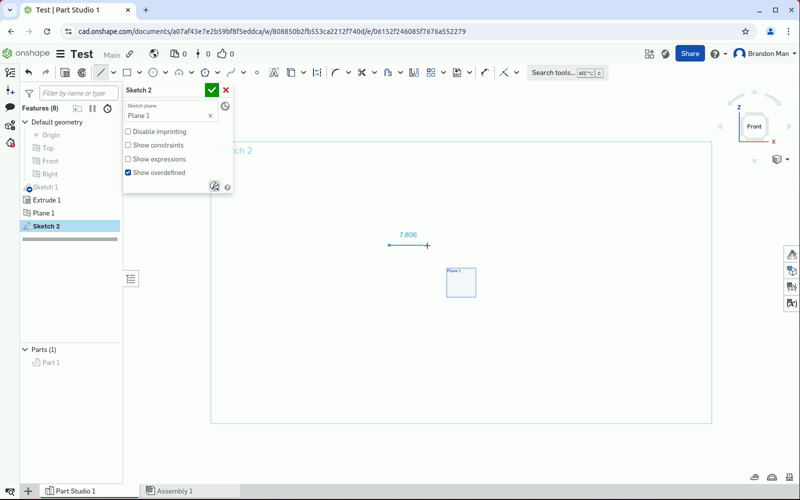
key_down(shift)
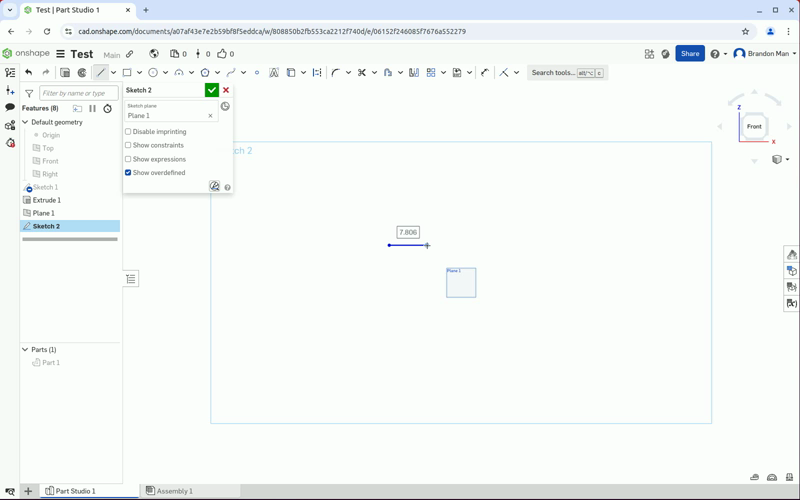
mouse_move(427, 170)
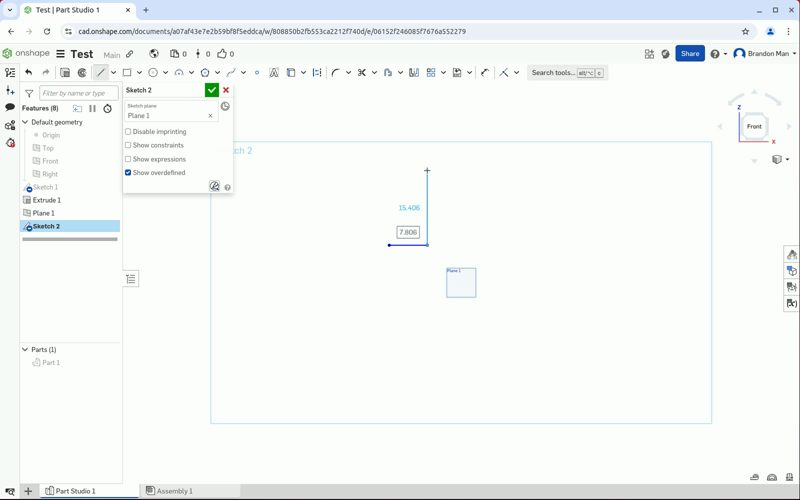
click(427, 170)
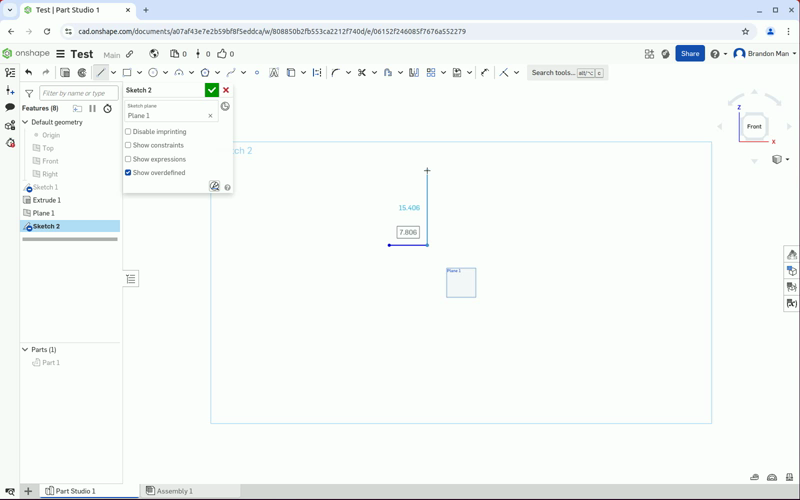
key_up(shift)
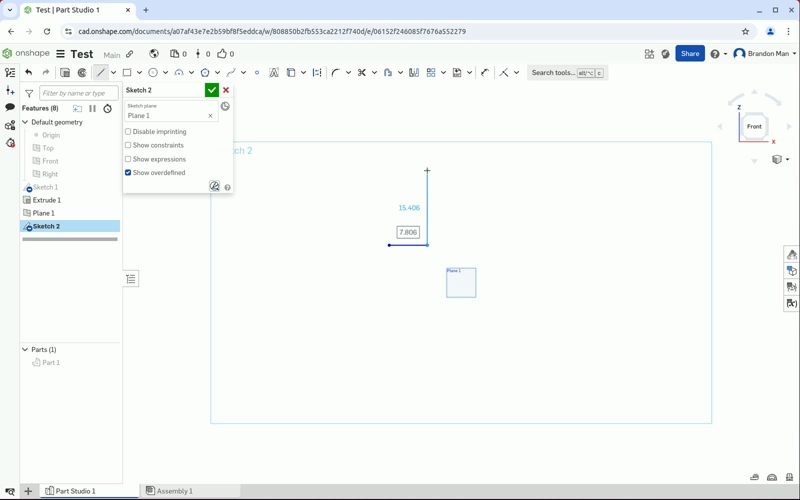
key_down(shift)
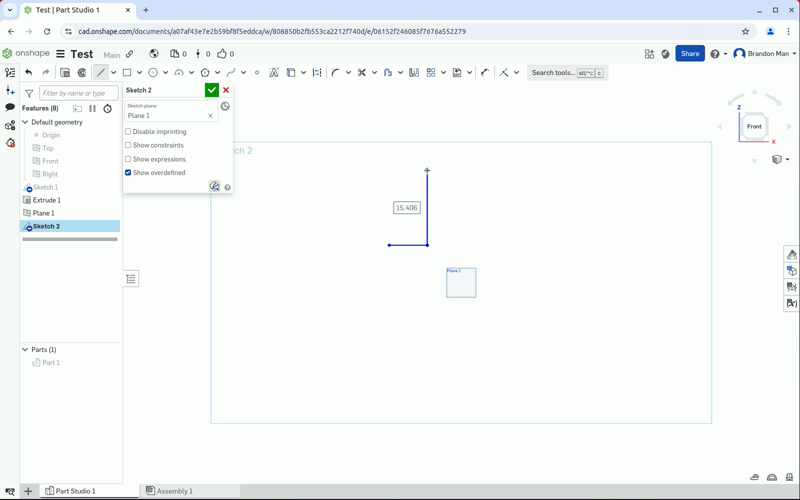
mouse_move(457, 170)
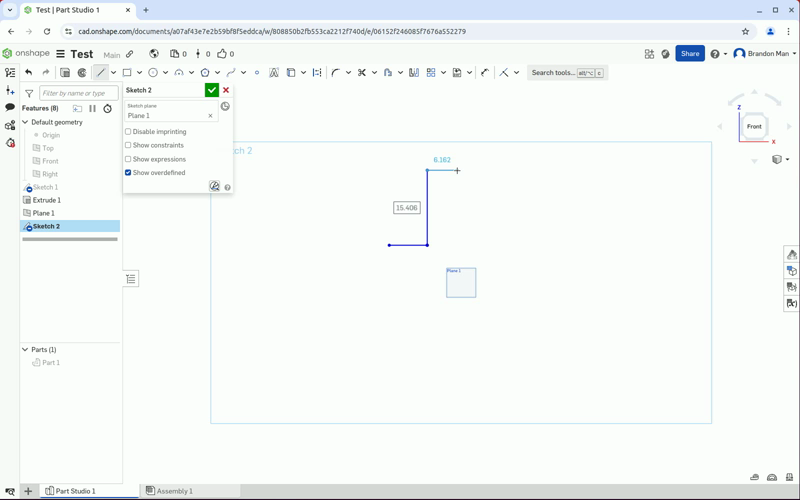
mouse_move(389, 170)
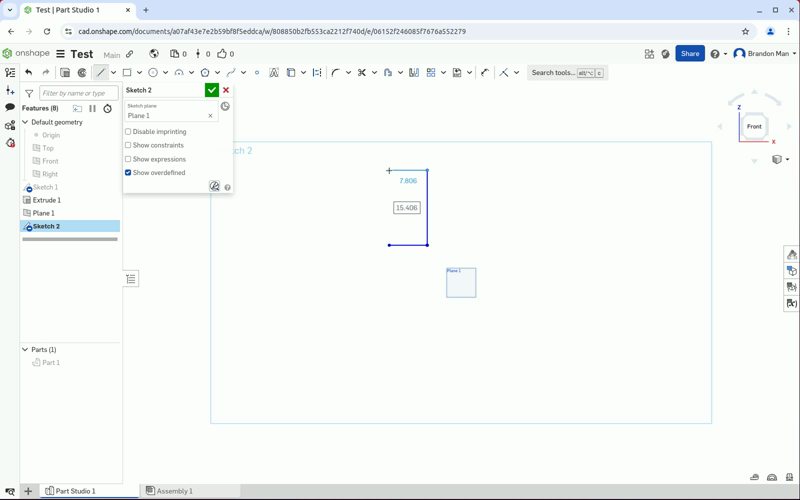
click(389, 170)
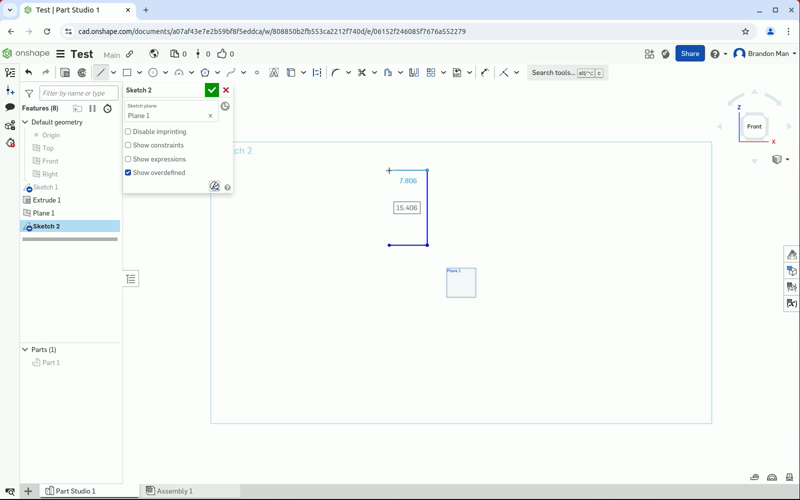
key_up(shift)
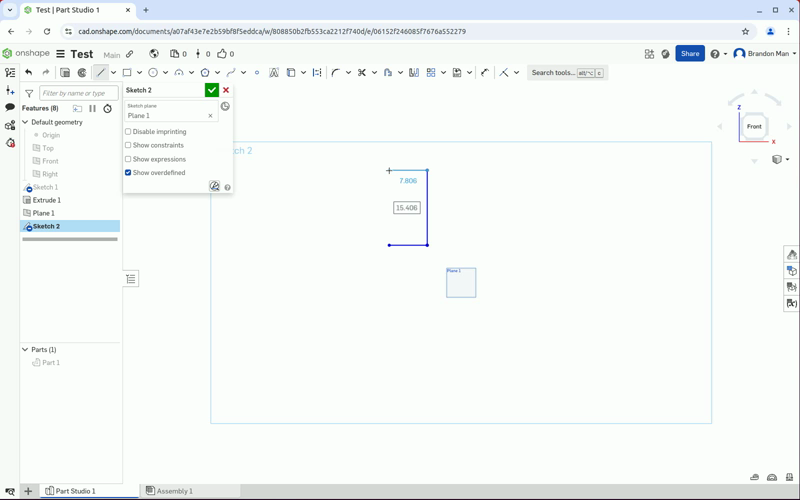
key_down(shift)
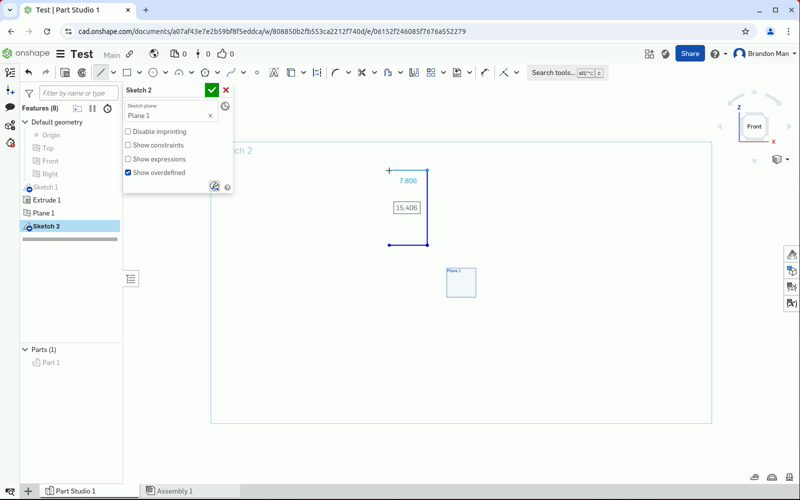
mouse_move(389, 245)
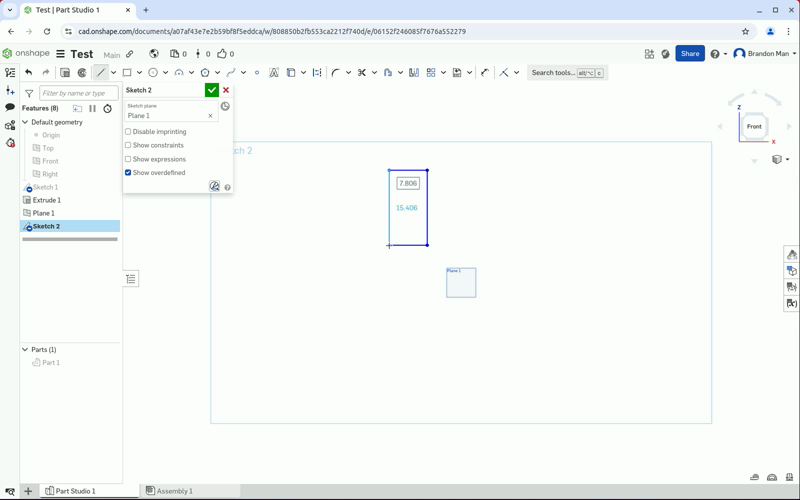
key_up(shift)
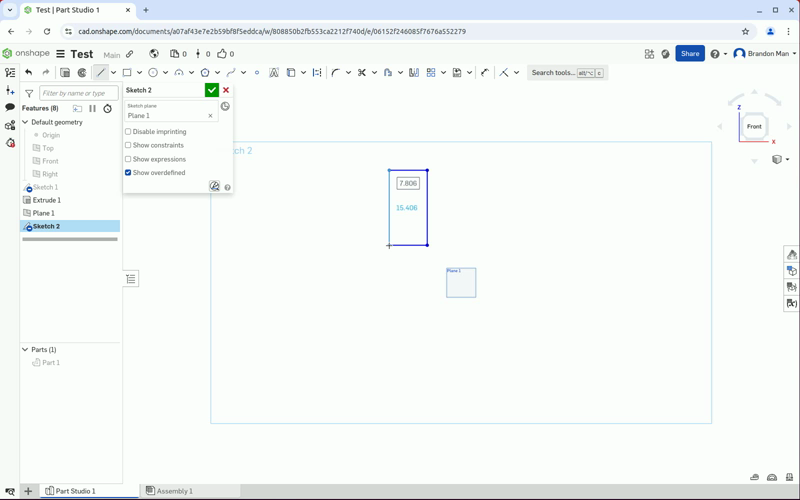
click(389, 245)
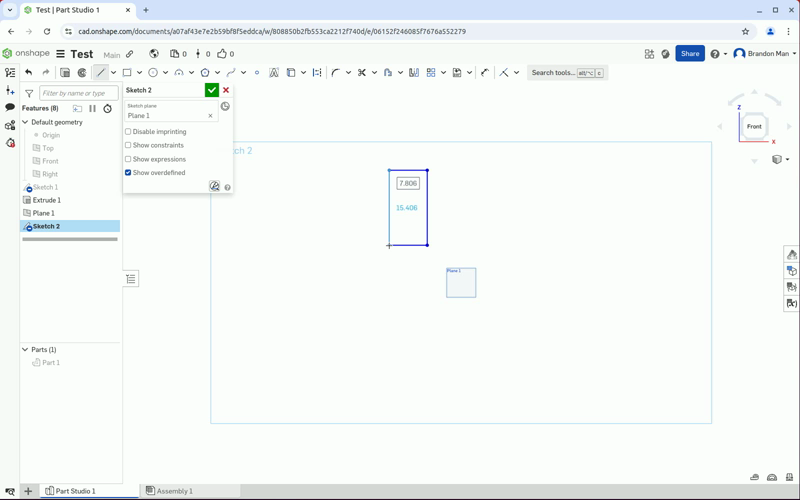
key(esc)
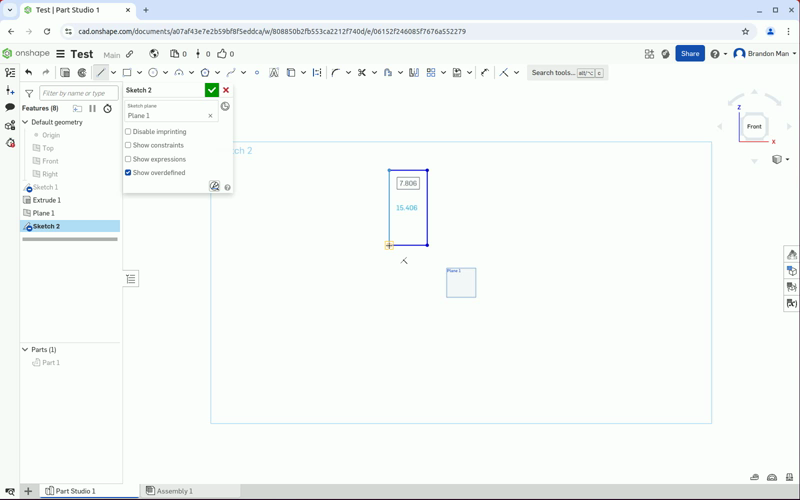
mouse_move(411, 225)
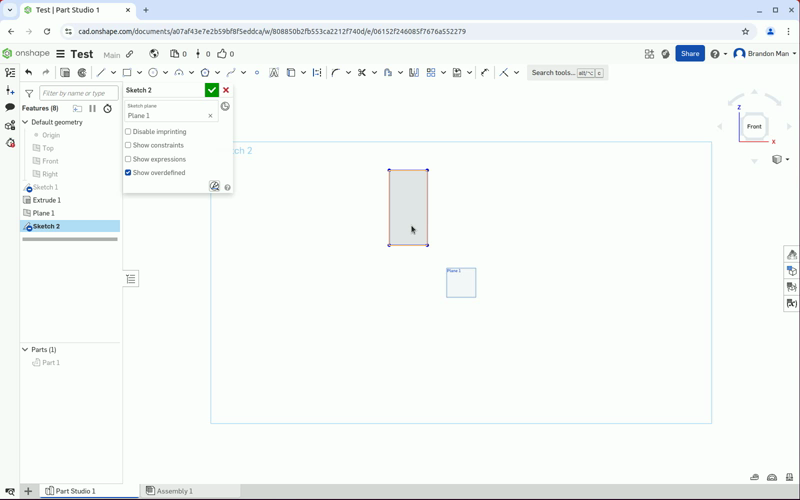
click(411, 225)
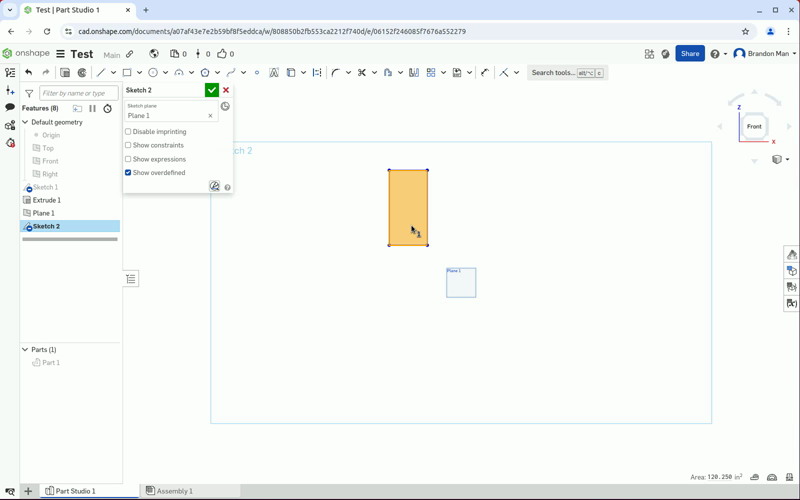
mouse_move(73, 352)
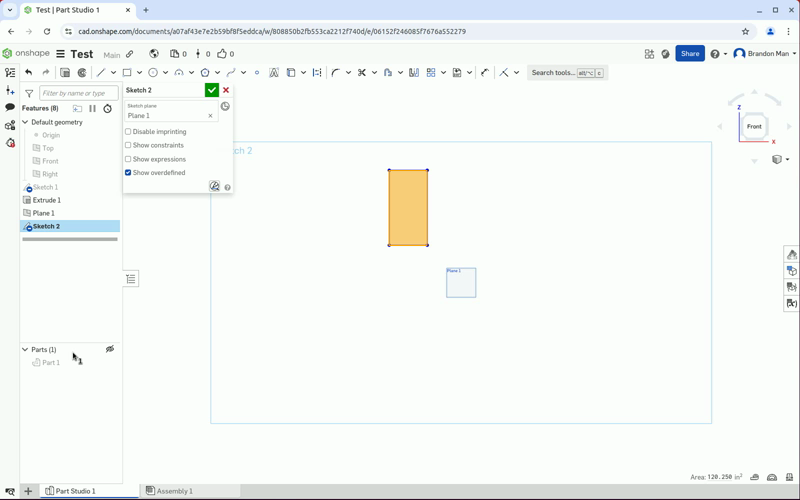
key(shift+y)
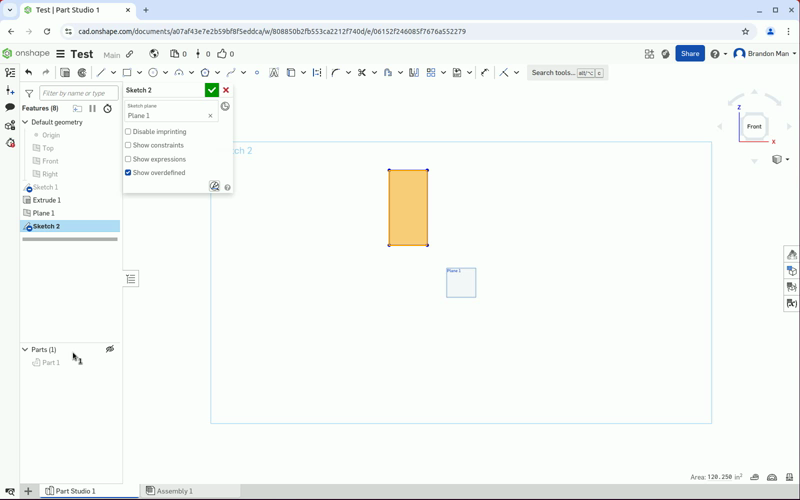
key(shift+e)
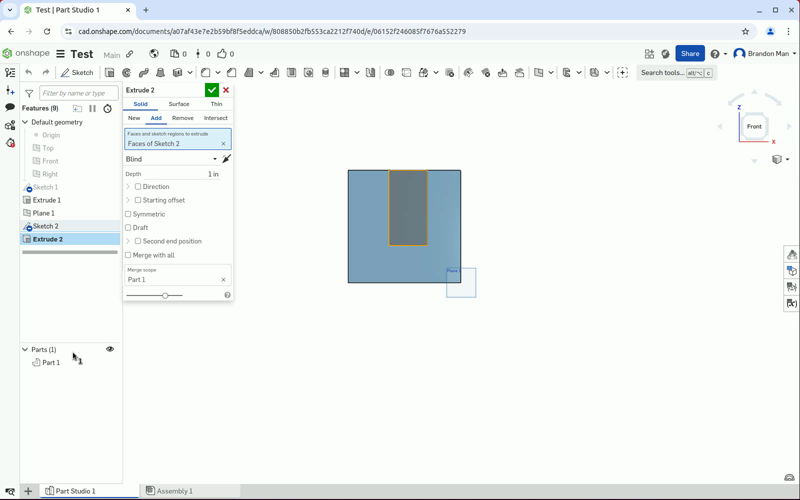
mouse_move(143, 106)
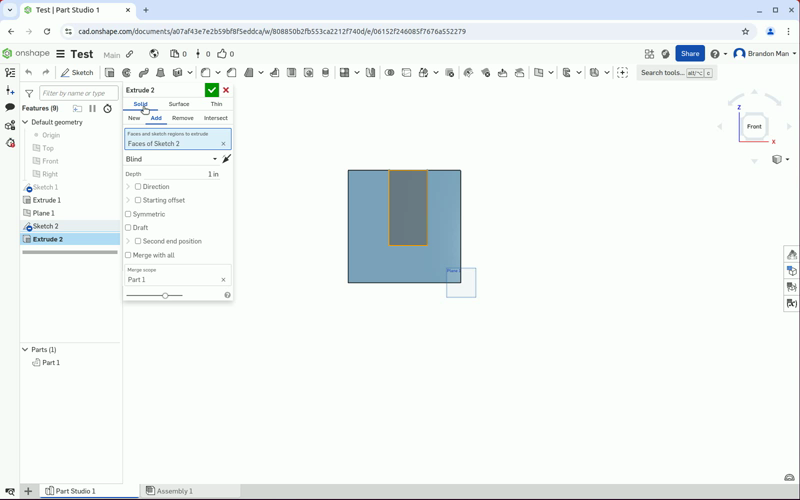
click(143, 106)
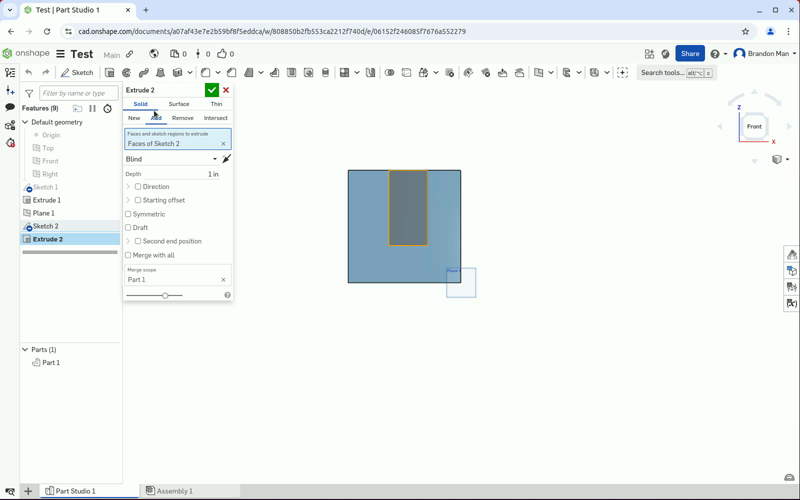
mouse_move(186, 120)
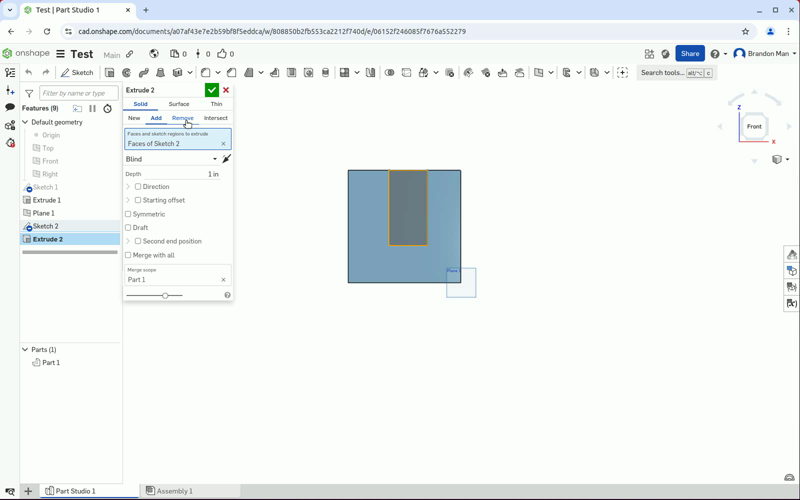
click(186, 120)
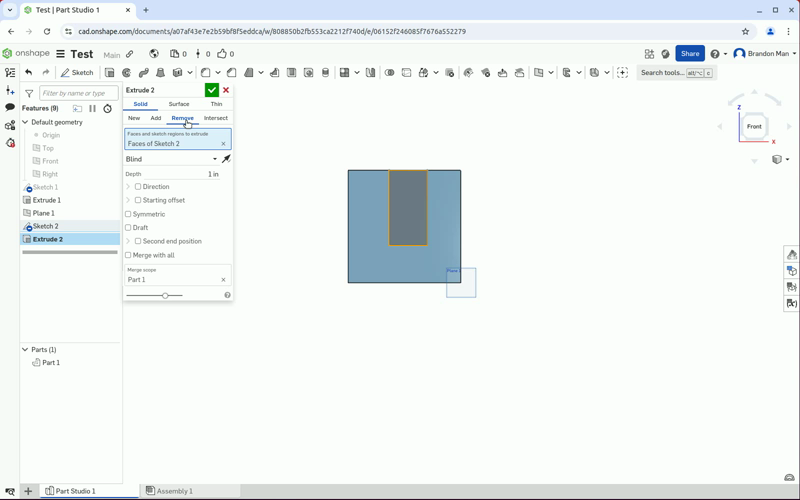
key(tab, 4)
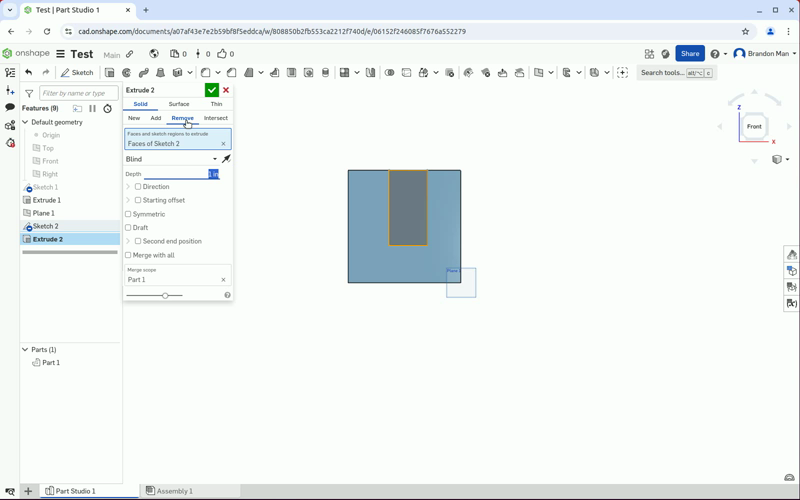
text(23.108)
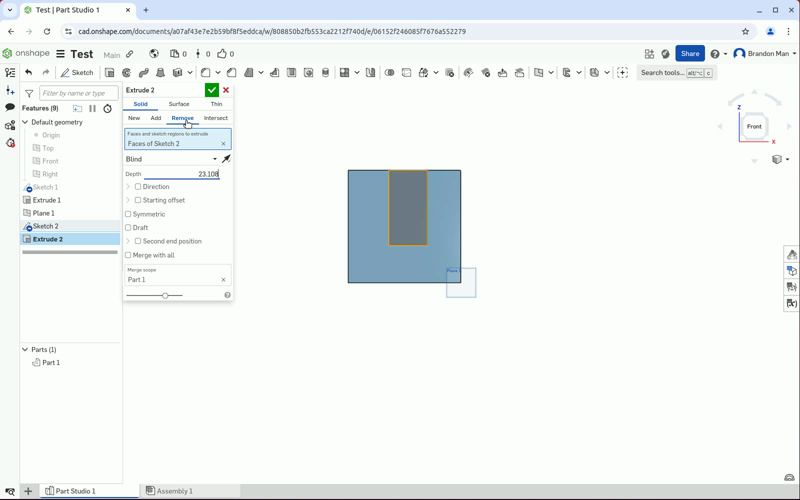
key(tab, 6)
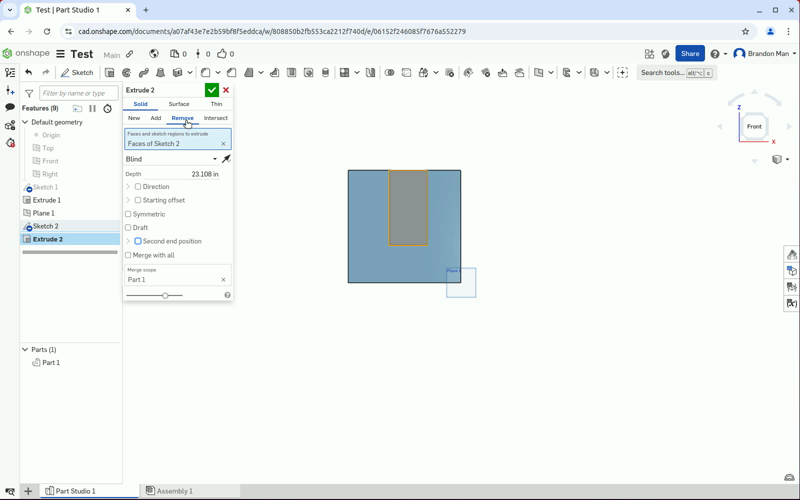
key(space)
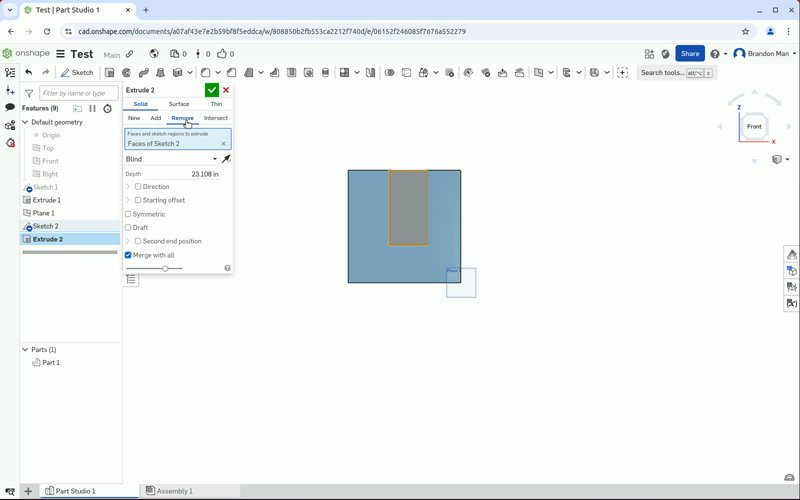
key(enter)
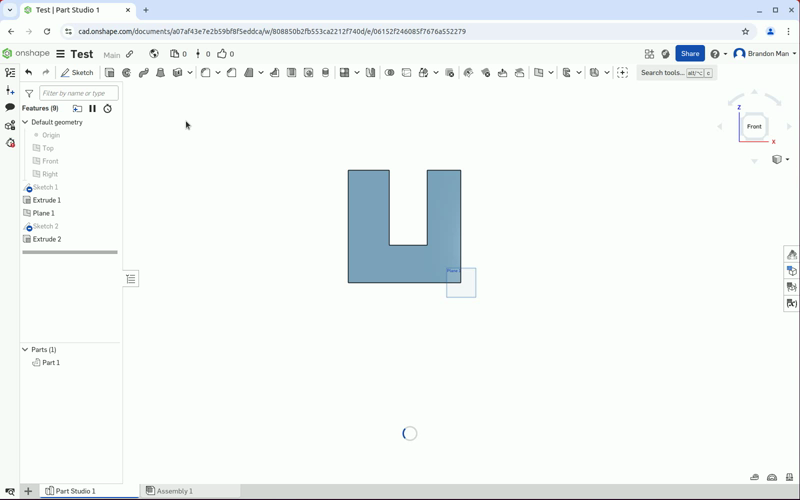
key(shift+h)
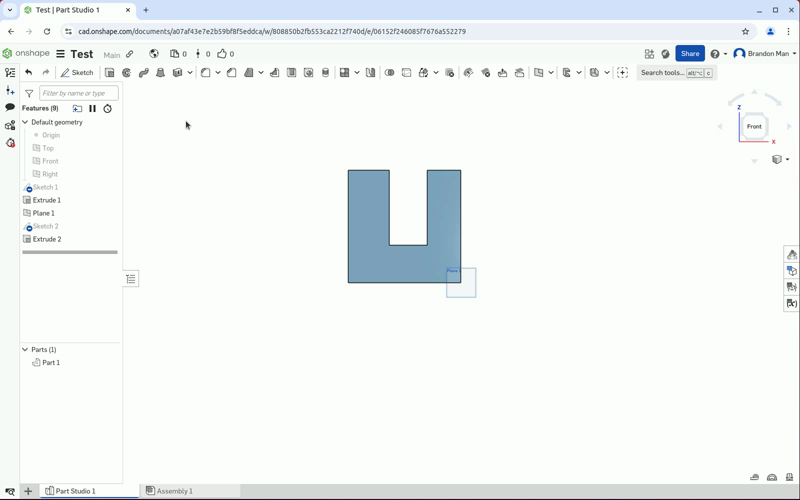
key(shift+h)
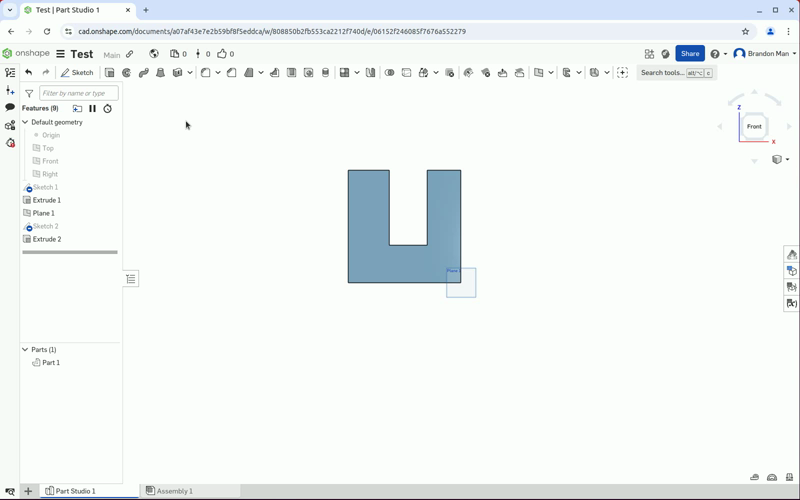
key(shift+7)
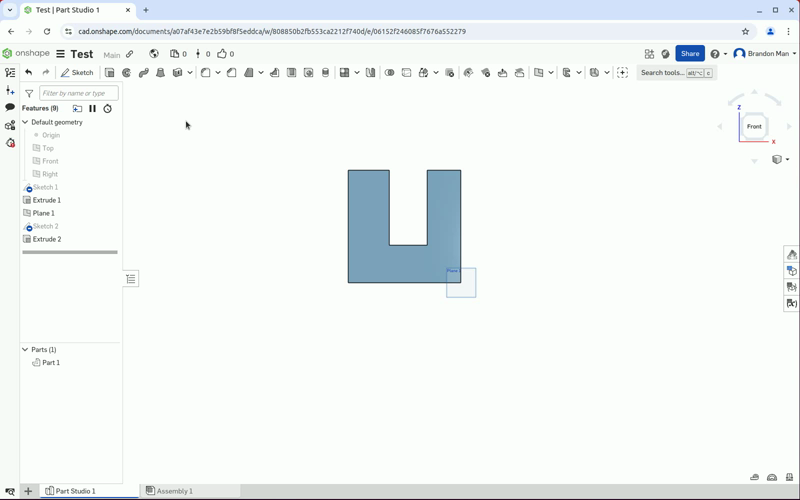
key(left, 2)
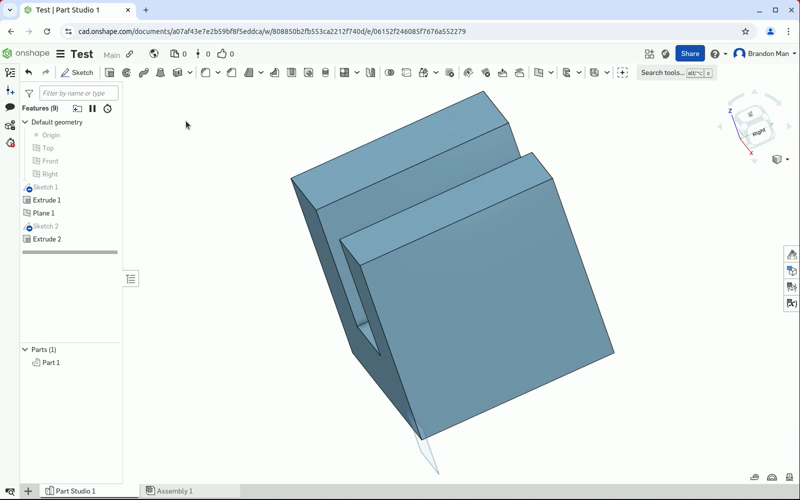
key(down, 2)
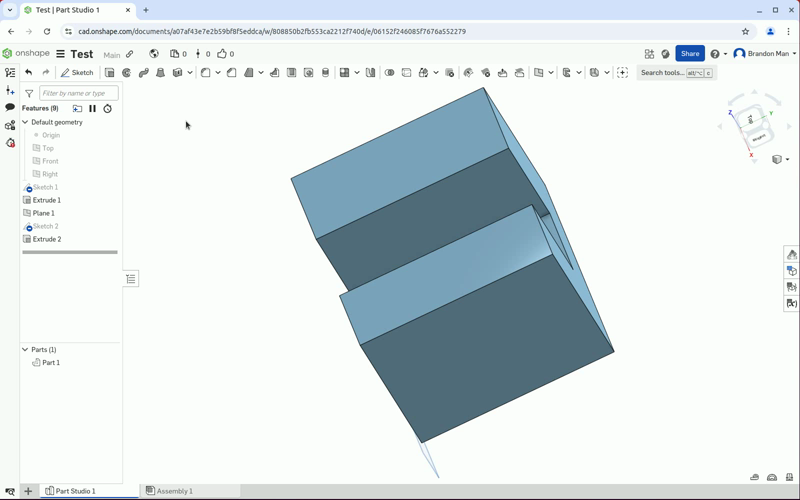
key(up, 2)
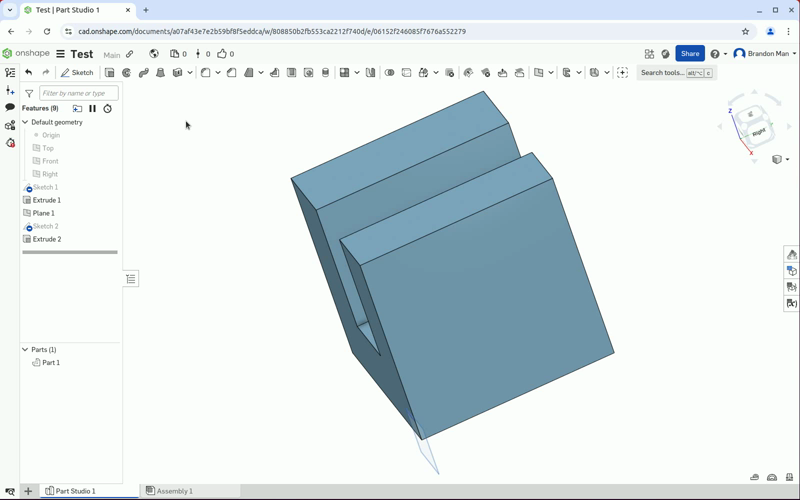
key(right, 2)
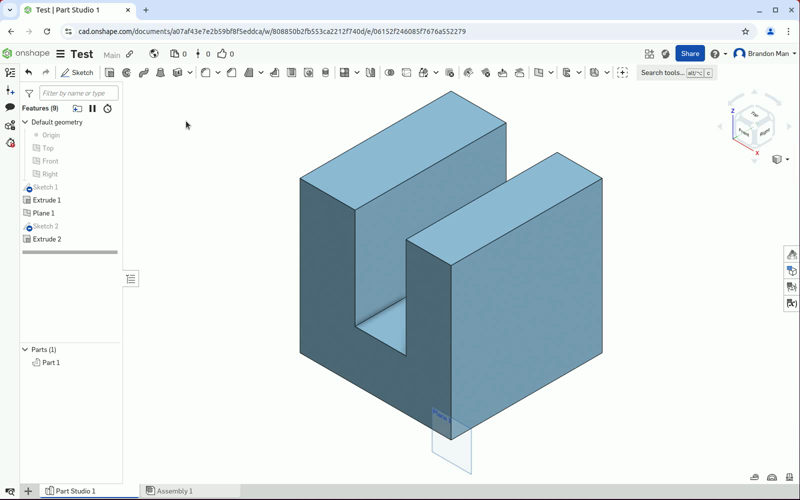
mouse_move(73, 189)
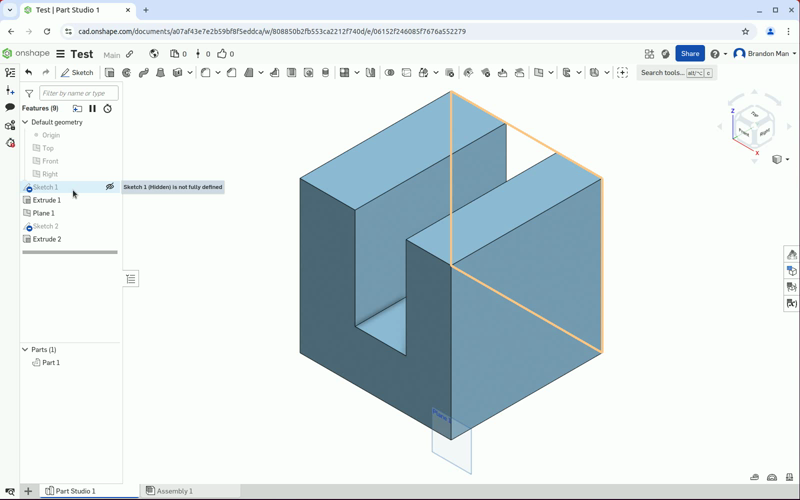
click(73, 189)